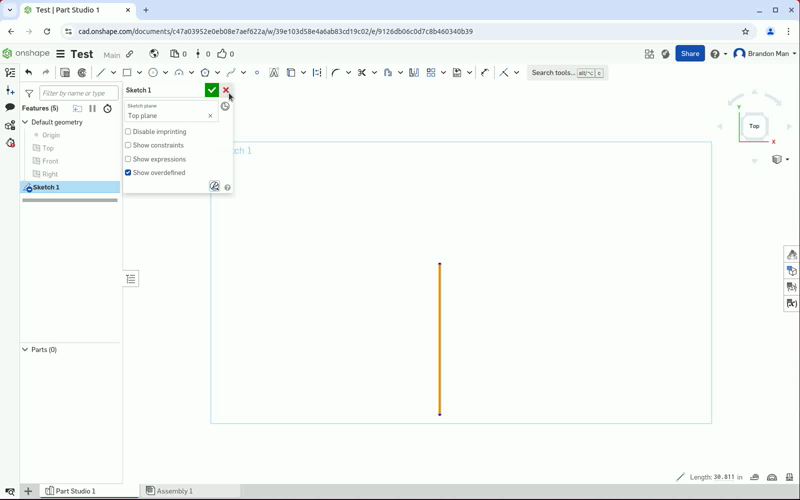
key(shift+h)
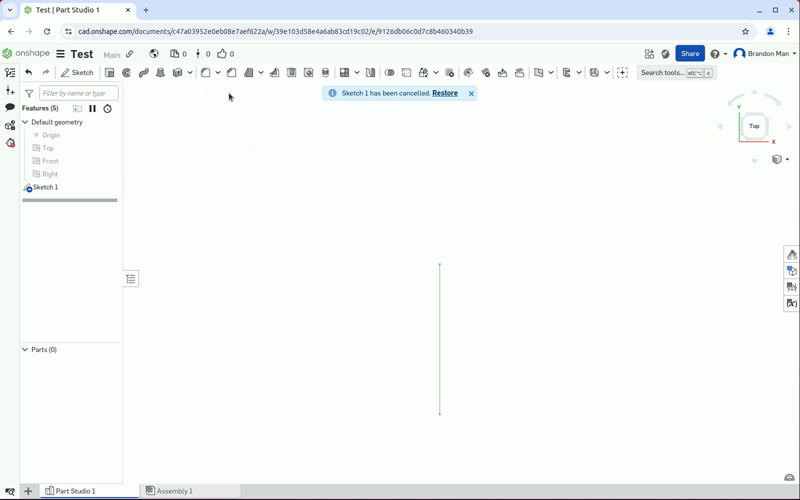
key(shift+s)
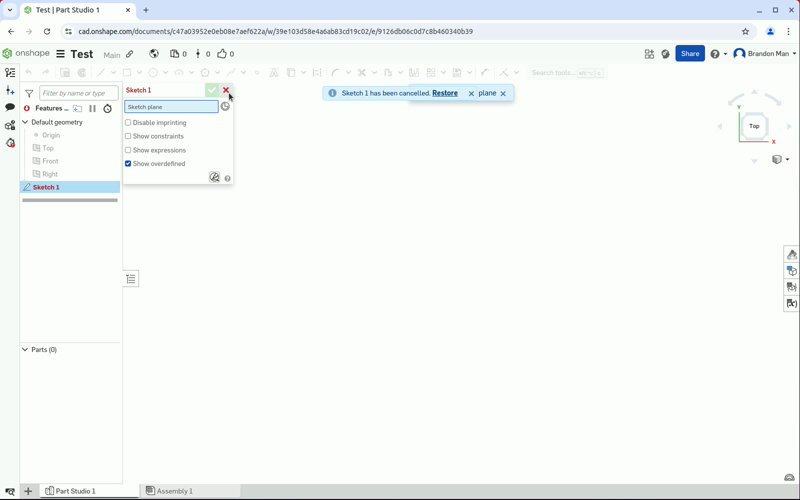
mouse_move(73, 150)
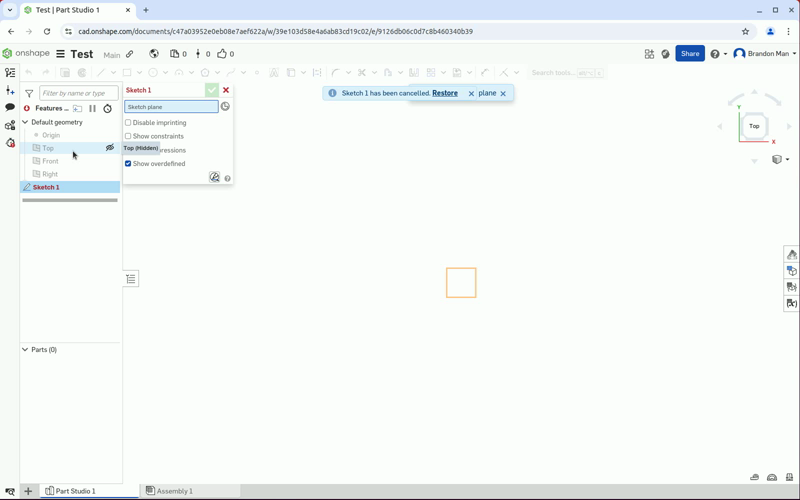
click(73, 150)
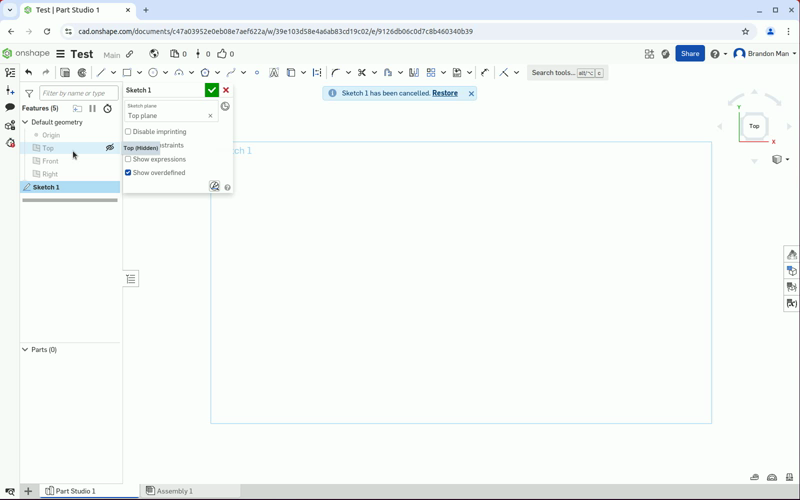
mouse_move(73, 352)
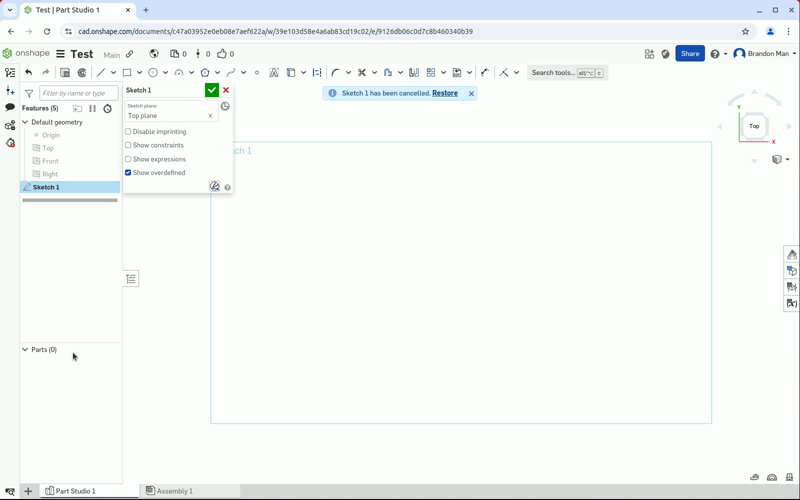
key(y)
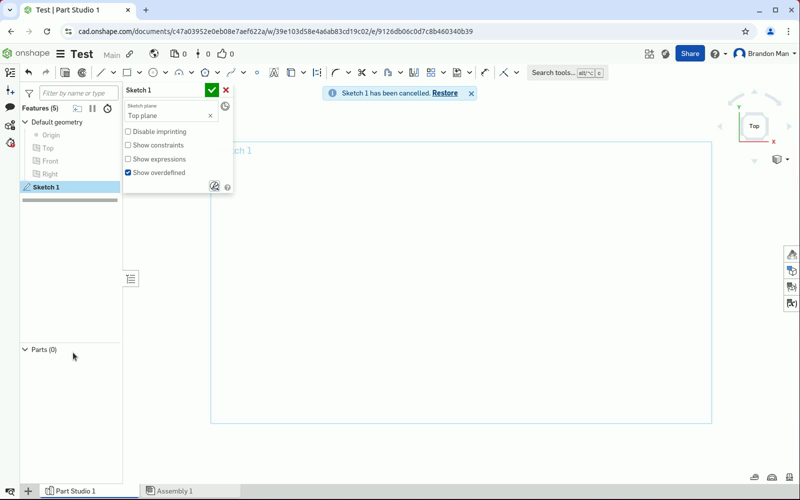
key(l)
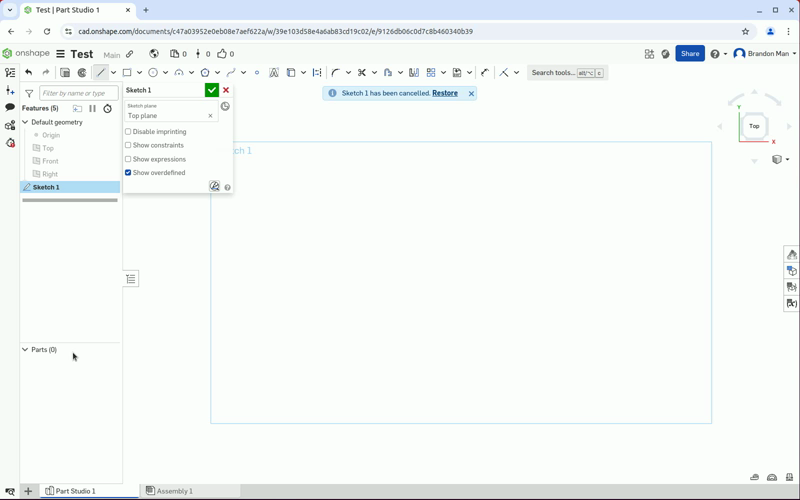
key_down(shift)
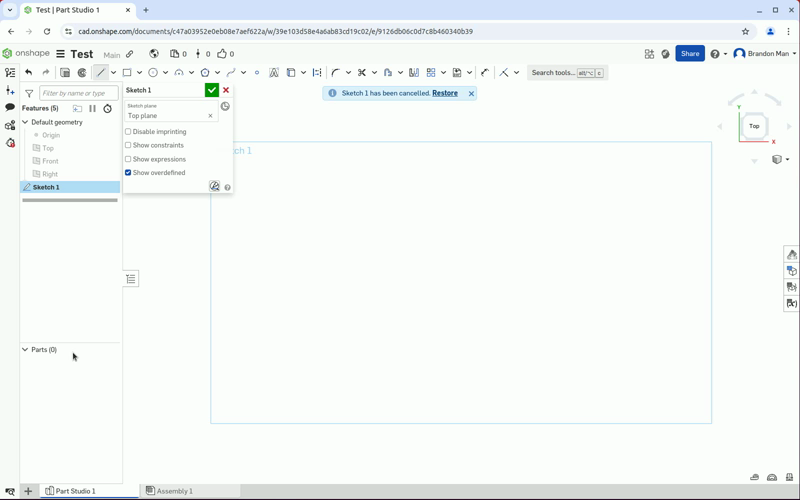
mouse_move(348, 313)
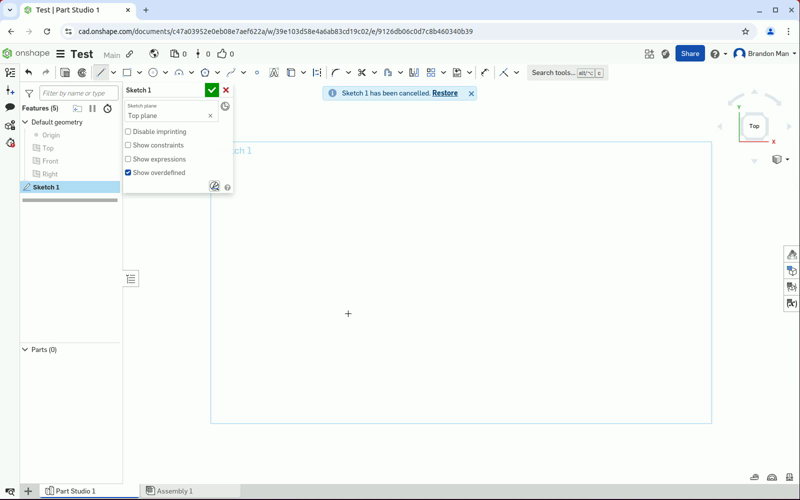
click(348, 313)
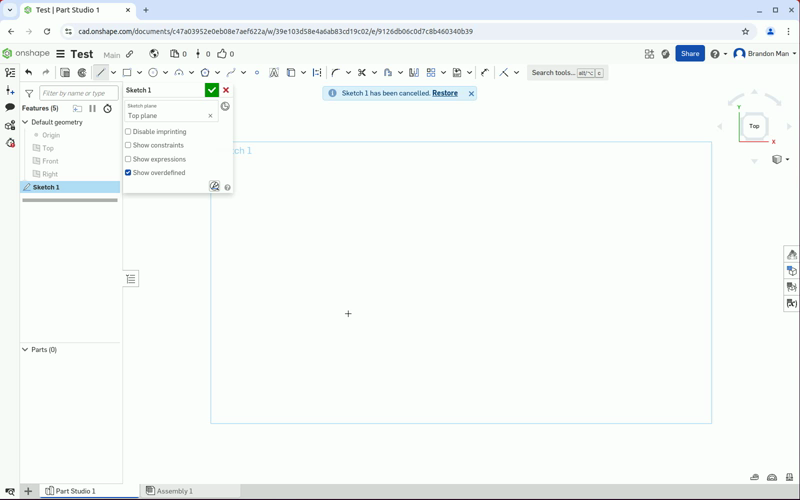
key_up(shift)
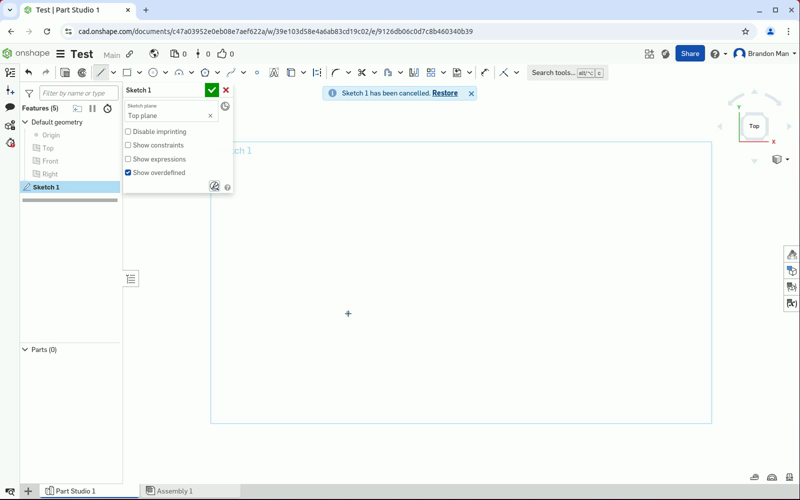
key_down(shift)
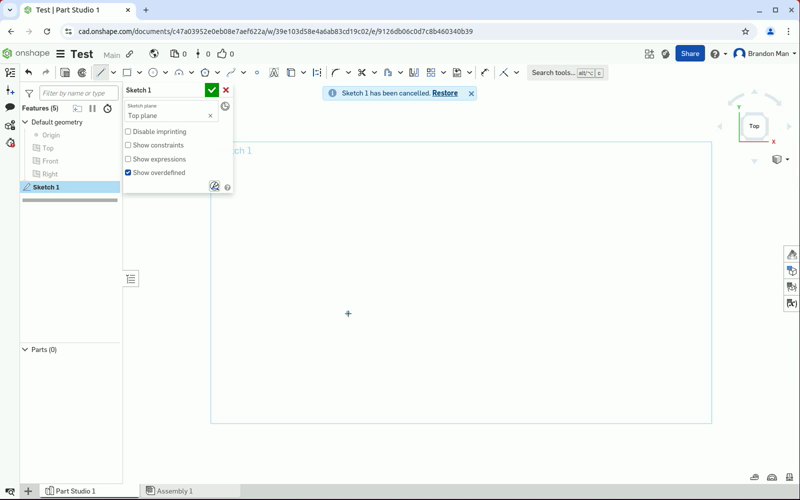
mouse_move(421, 313)
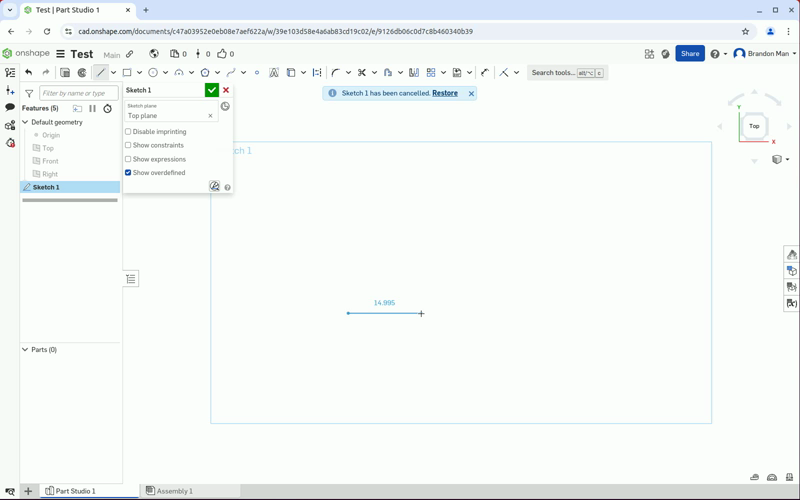
click(421, 313)
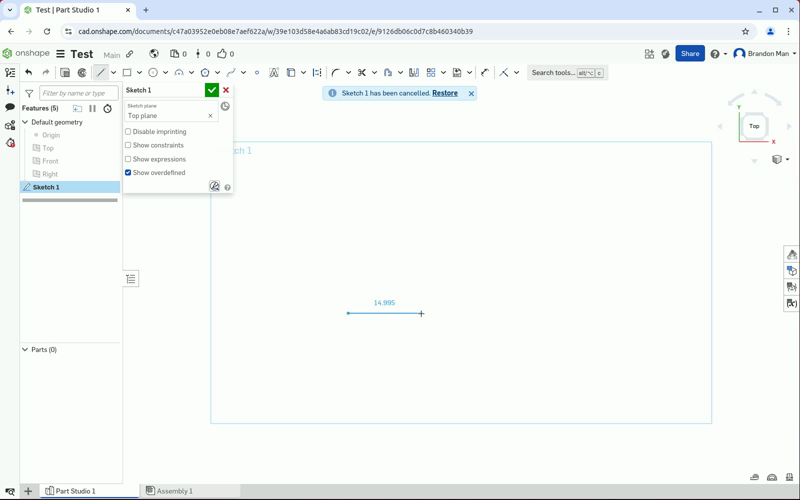
key_up(shift)
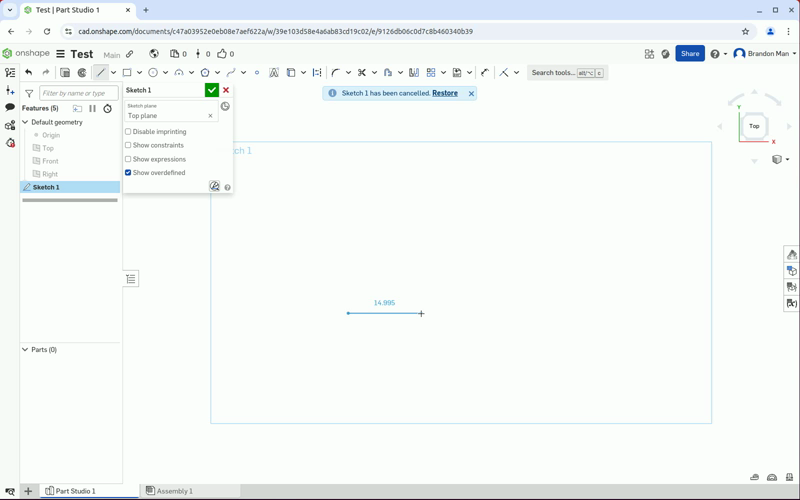
key_down(shift)
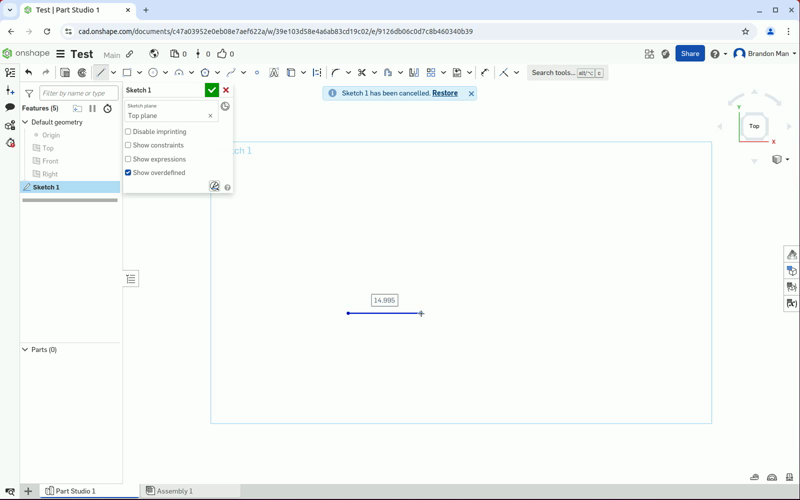
mouse_move(421, 233)
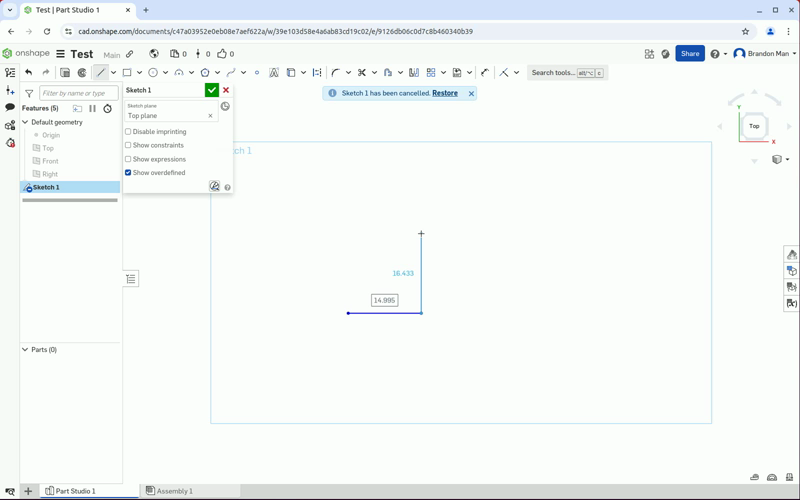
click(421, 233)
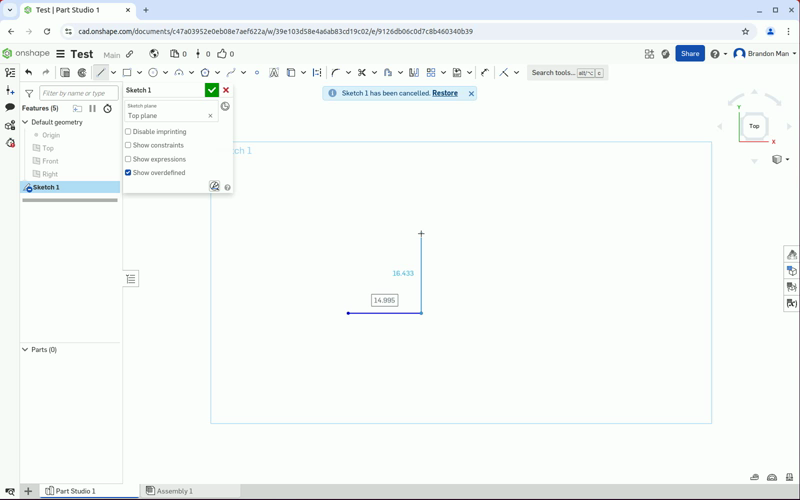
key_up(shift)
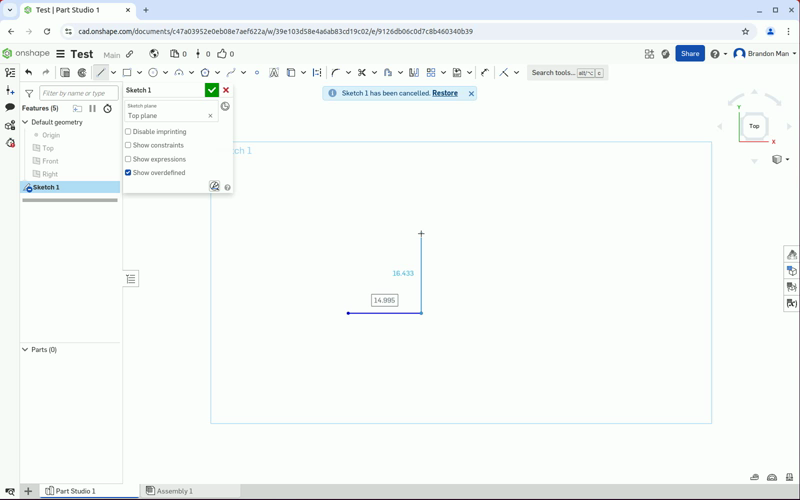
key_down(shift)
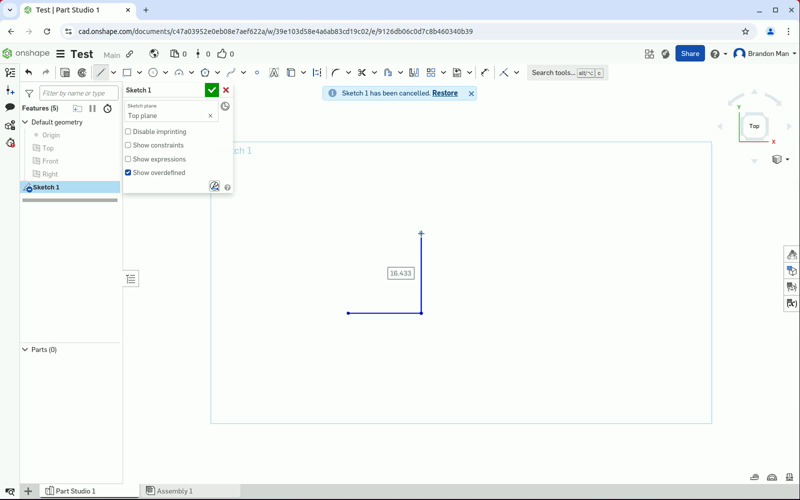
mouse_move(348, 233)
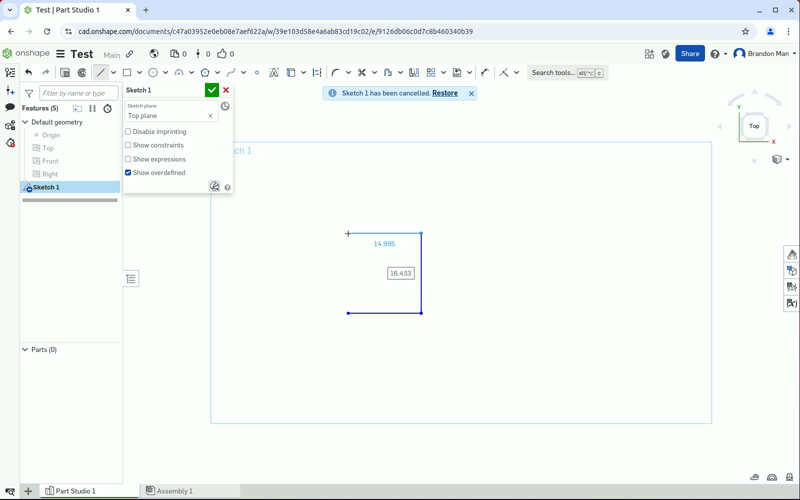
click(348, 233)
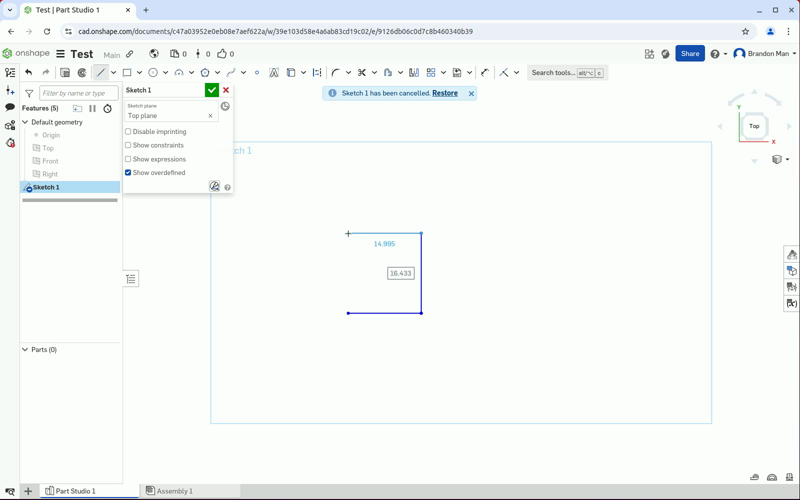
key_up(shift)
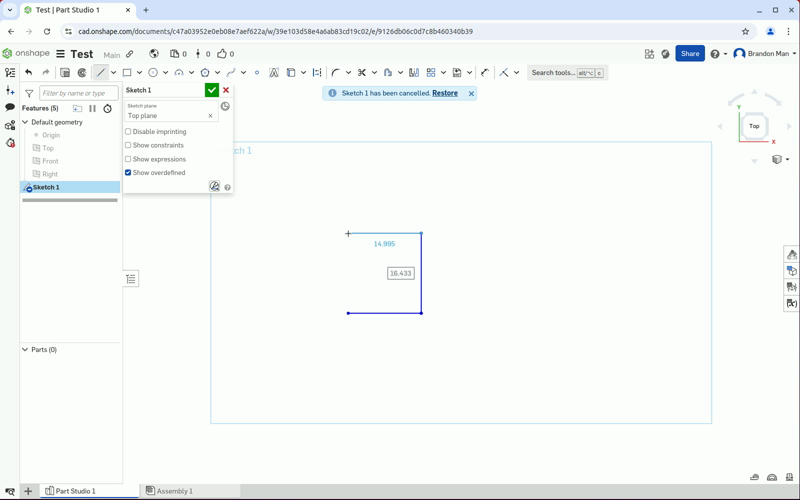
key_down(shift)
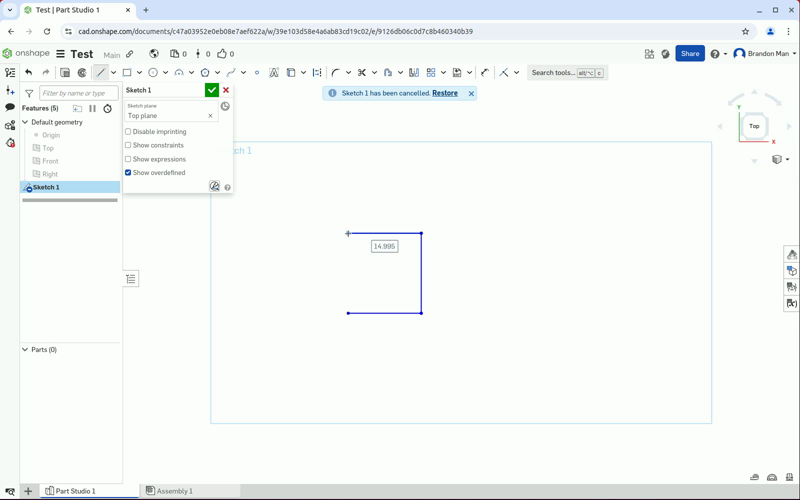
mouse_move(348, 313)
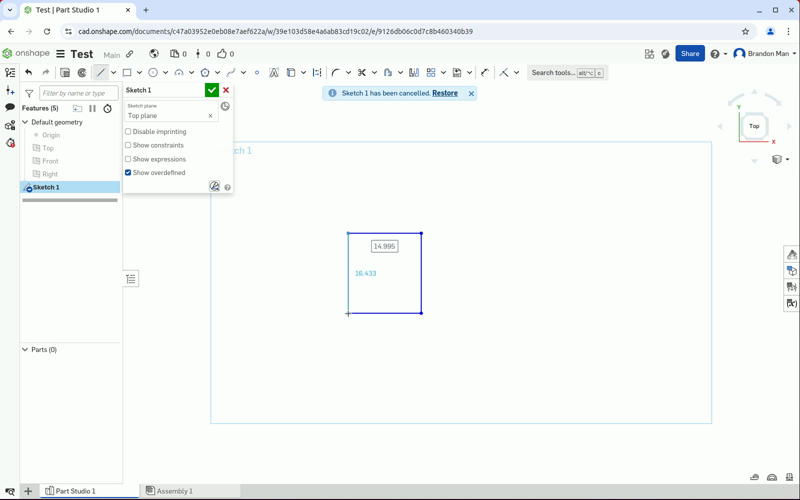
key_up(shift)
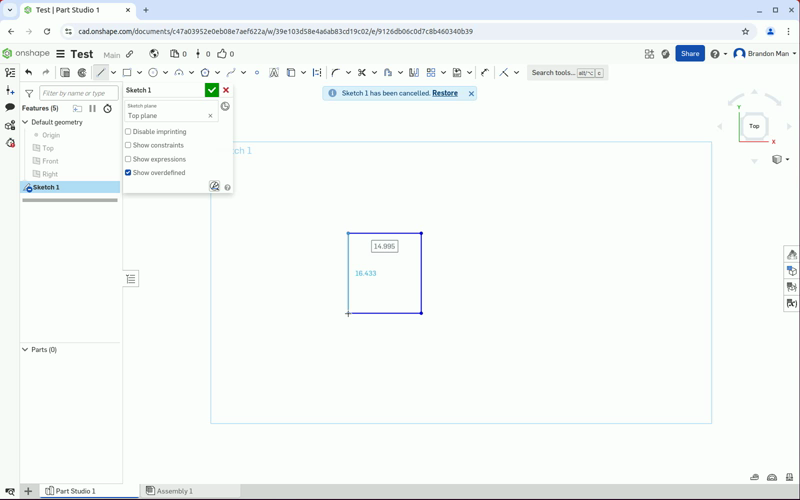
click(348, 313)
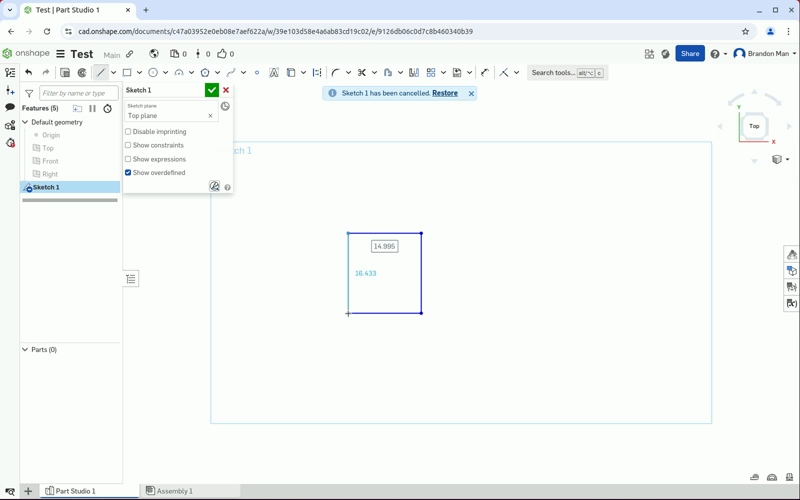
key(esc)
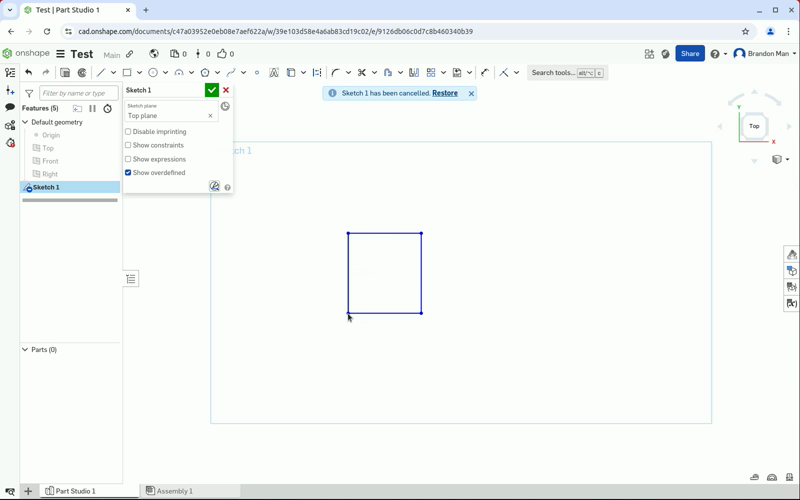
mouse_move(390, 282)
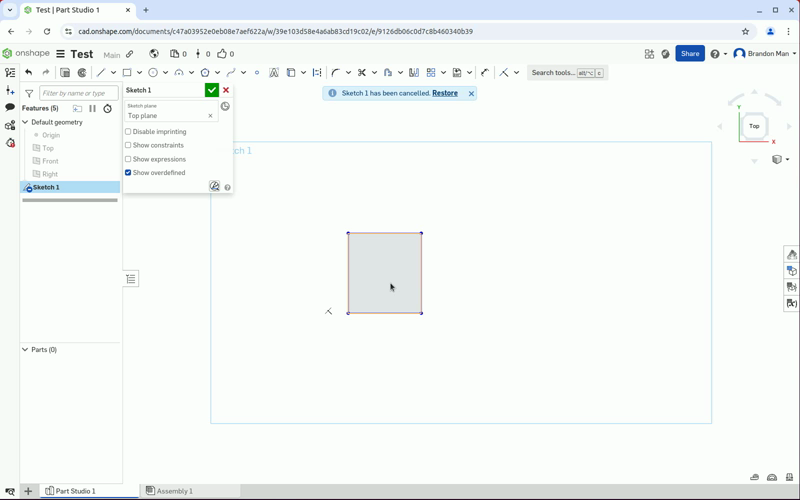
click(390, 282)
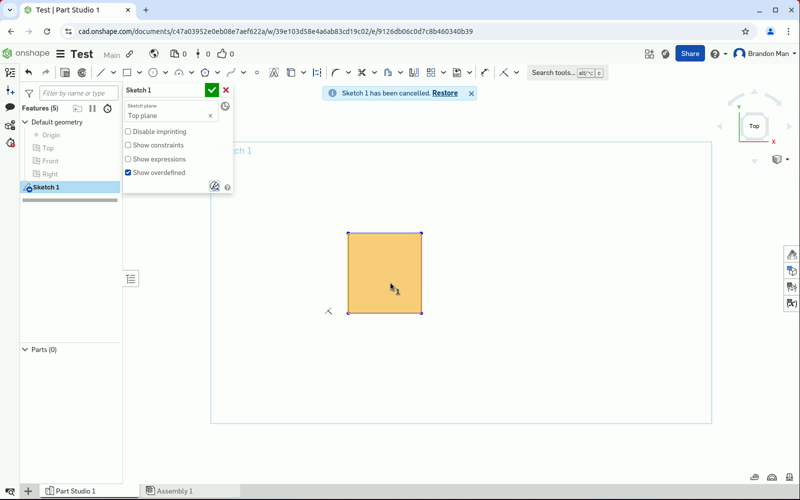
mouse_move(73, 352)
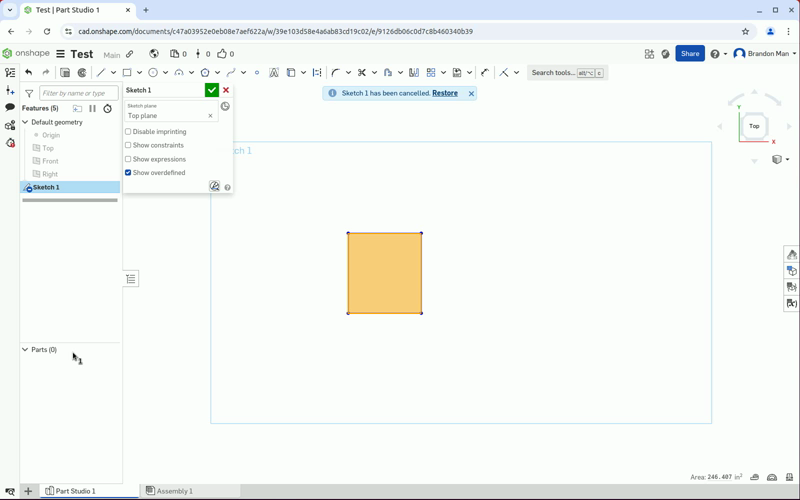
key(shift+y)
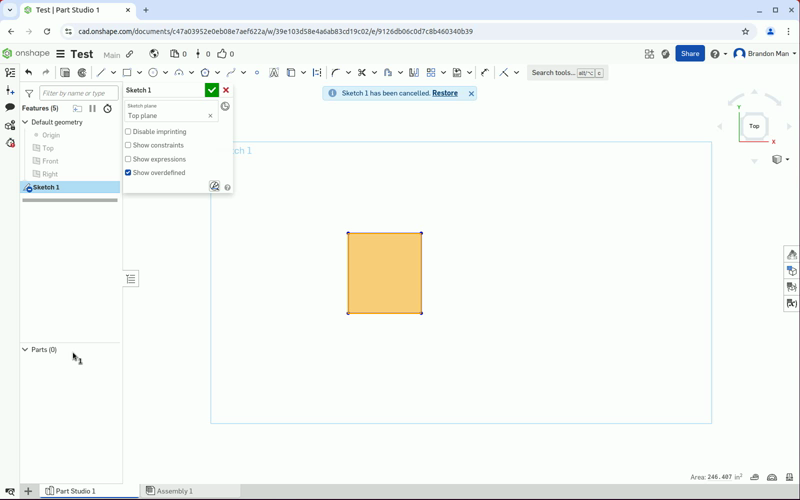
key(shift+e)
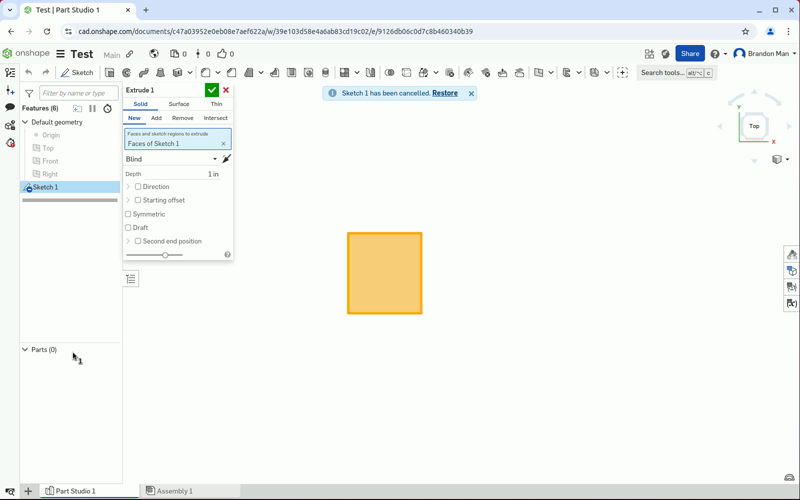
mouse_move(143, 106)
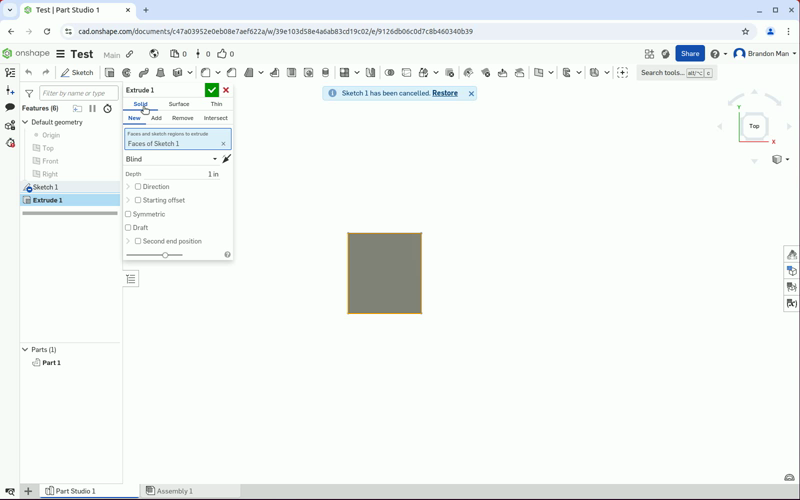
click(143, 106)
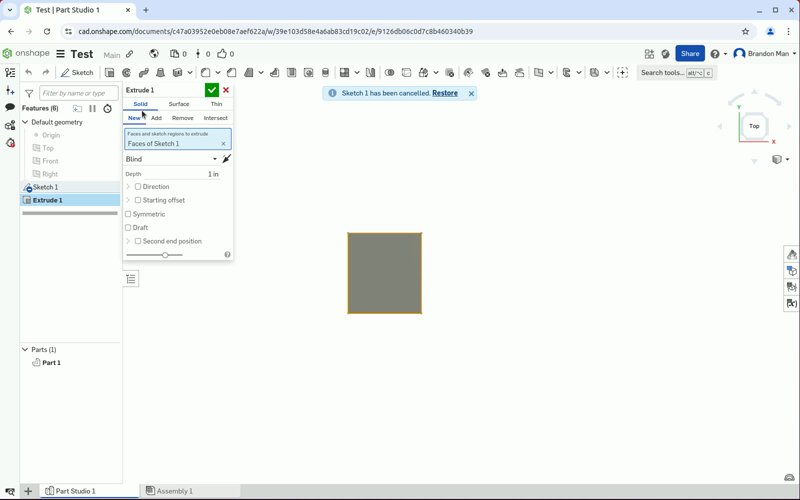
mouse_move(137, 120)
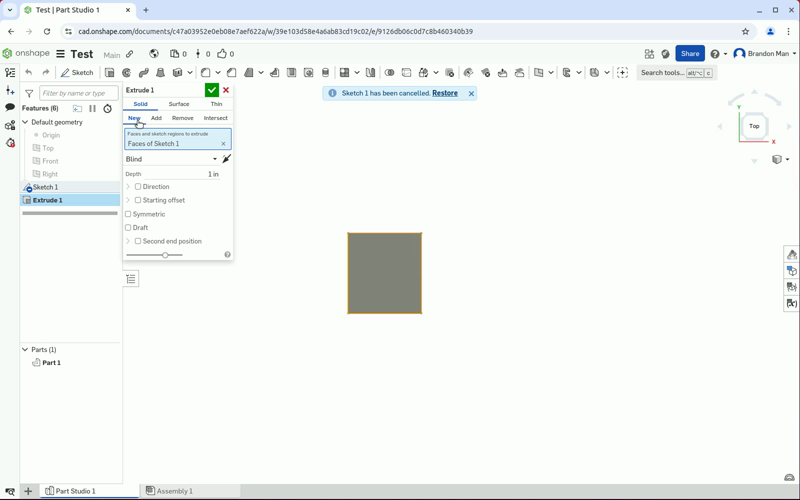
click(137, 120)
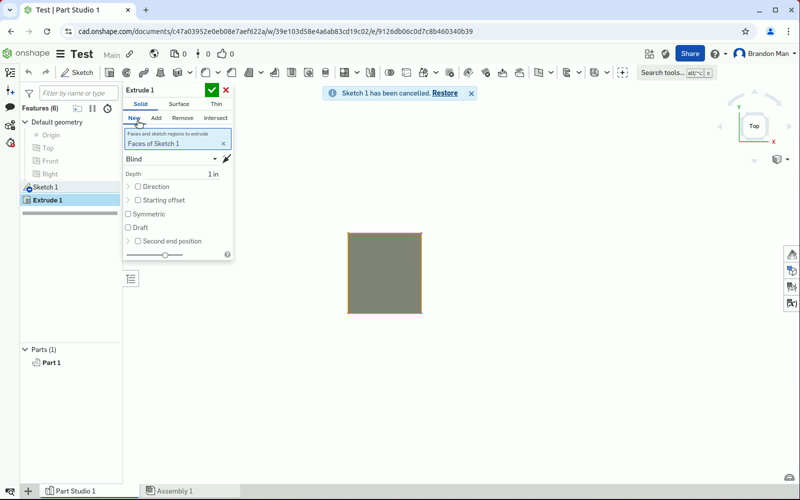
key(tab, 4)
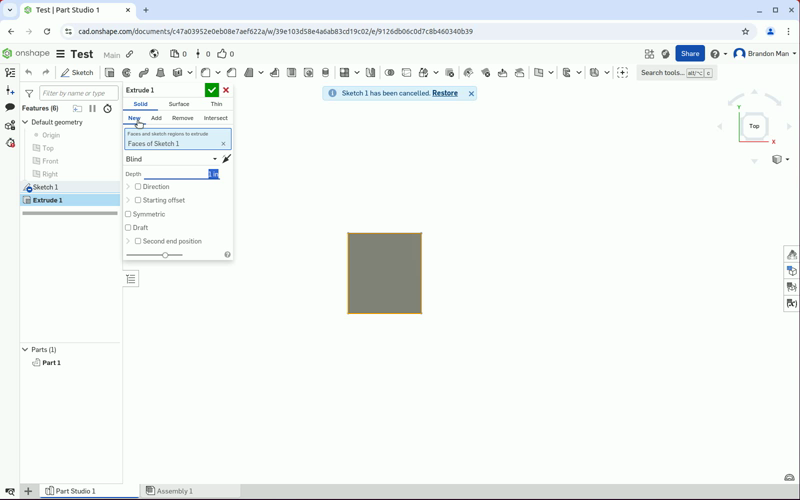
text(17.331)
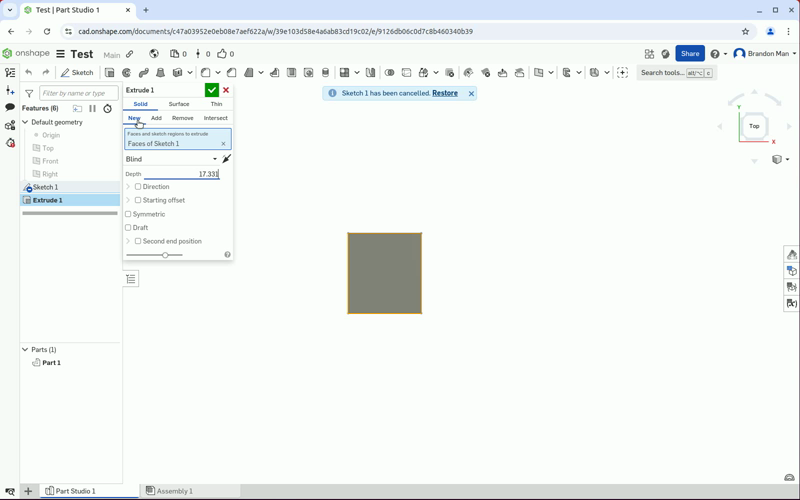
key(enter)
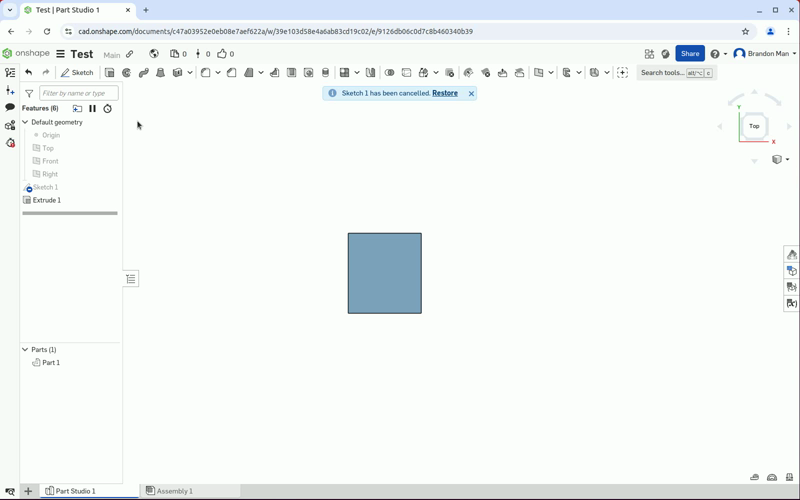
key(shift+h)
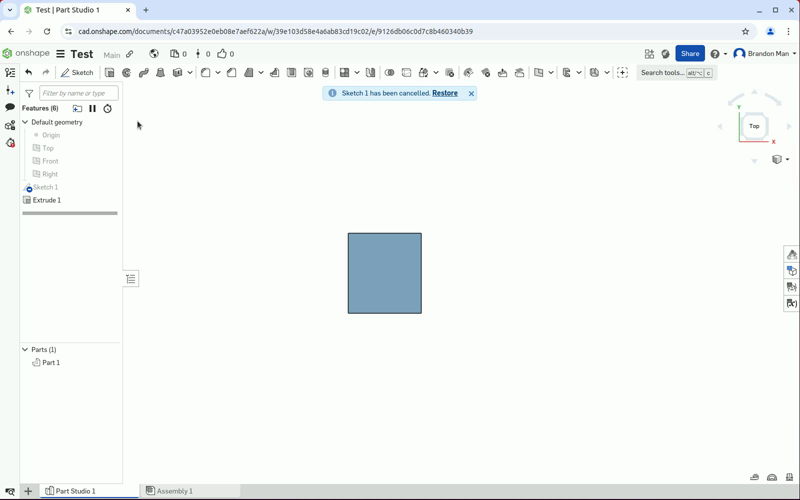
key(shift+h)
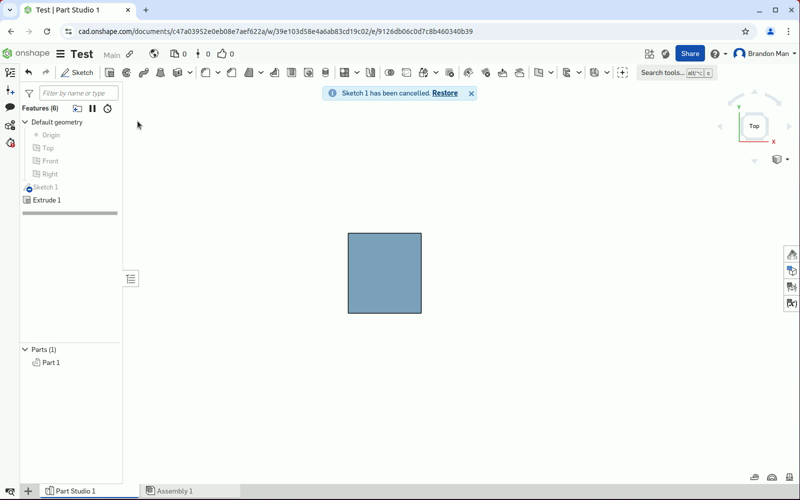
mouse_move(73, 189)
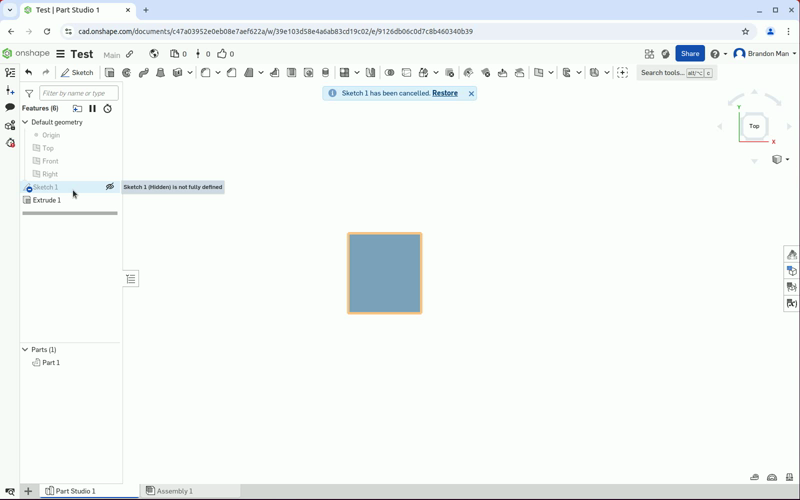
click(73, 189)
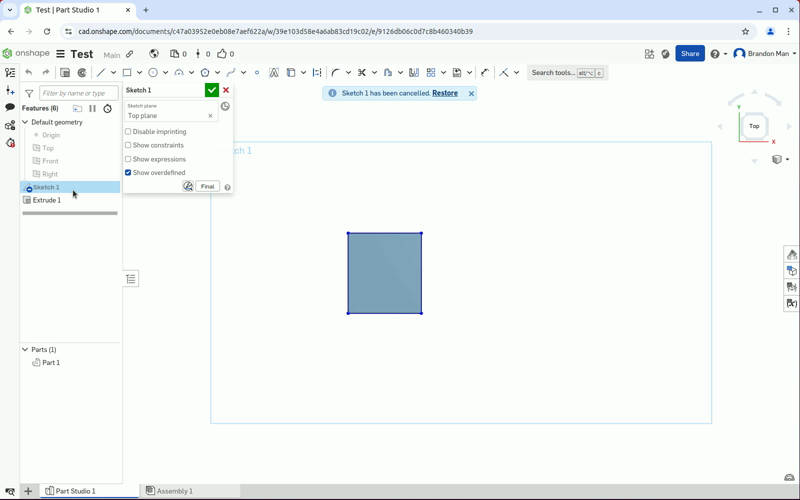
mouse_move(229, 92)
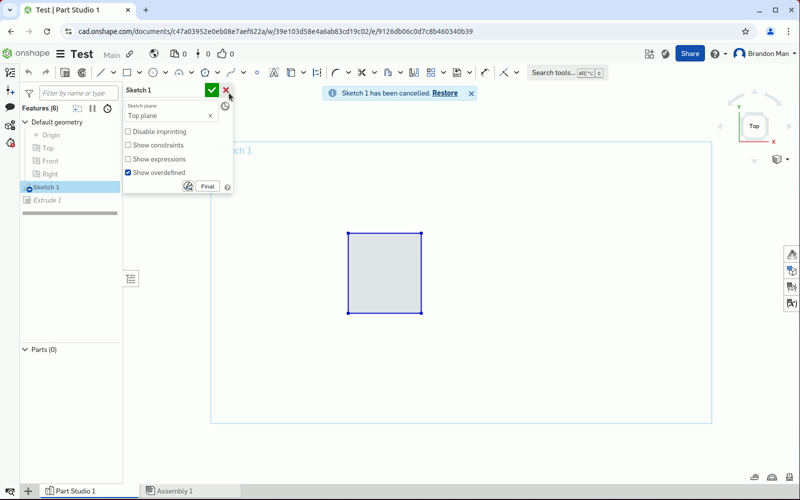
click(229, 92)
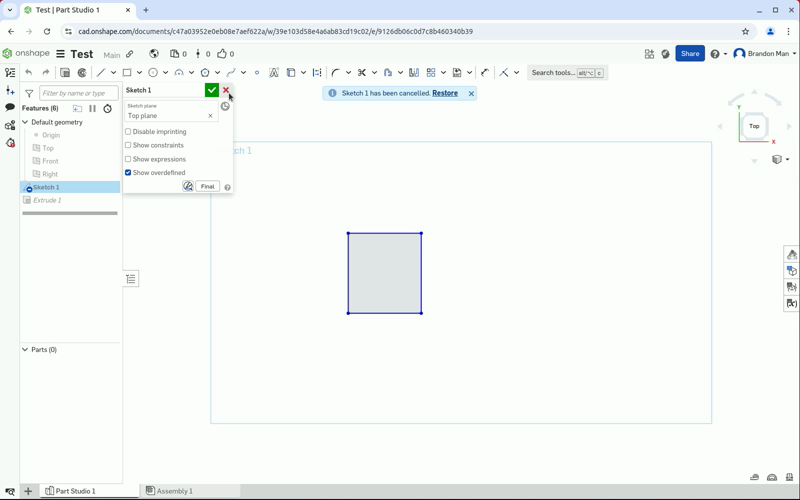
key(shift+s)
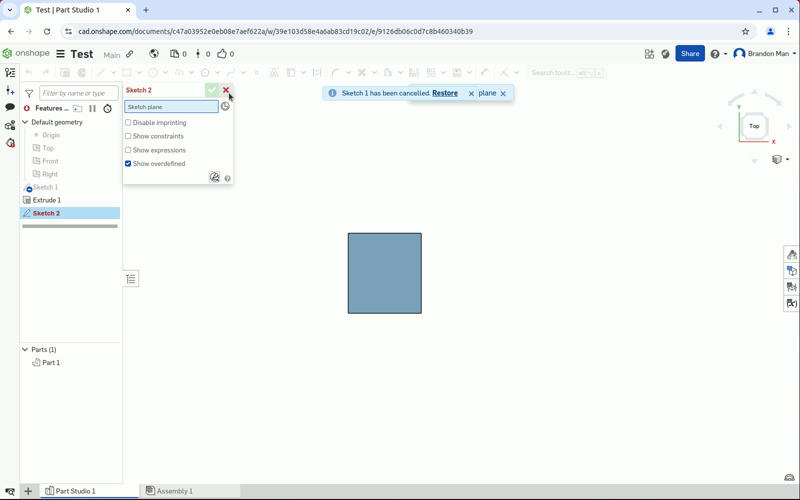
mouse_move(73, 150)
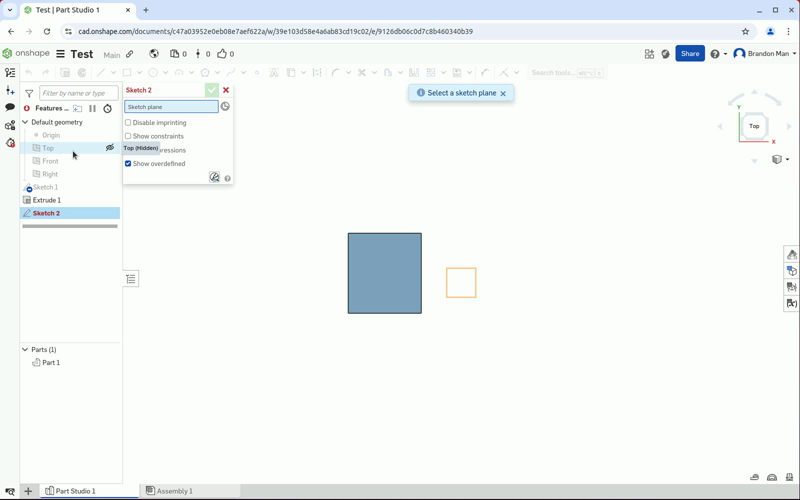
click(73, 150)
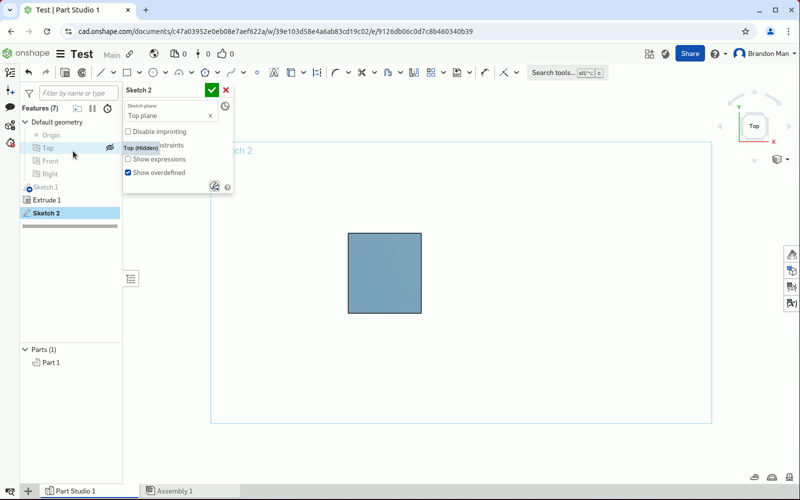
mouse_move(73, 352)
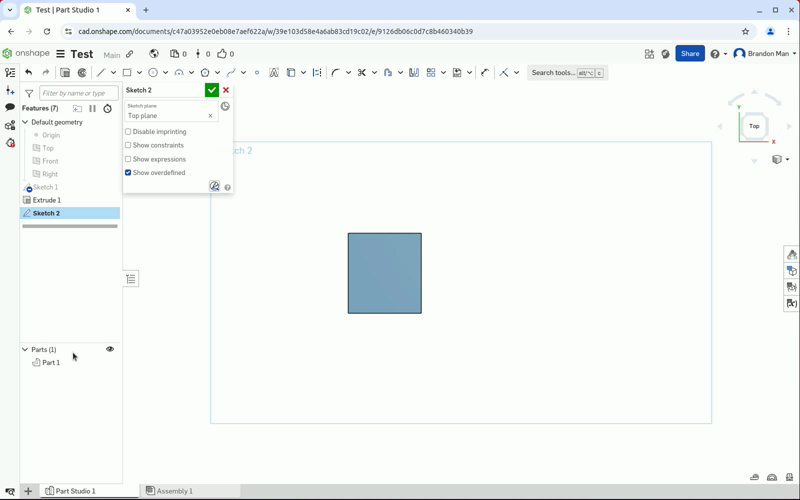
key(y)
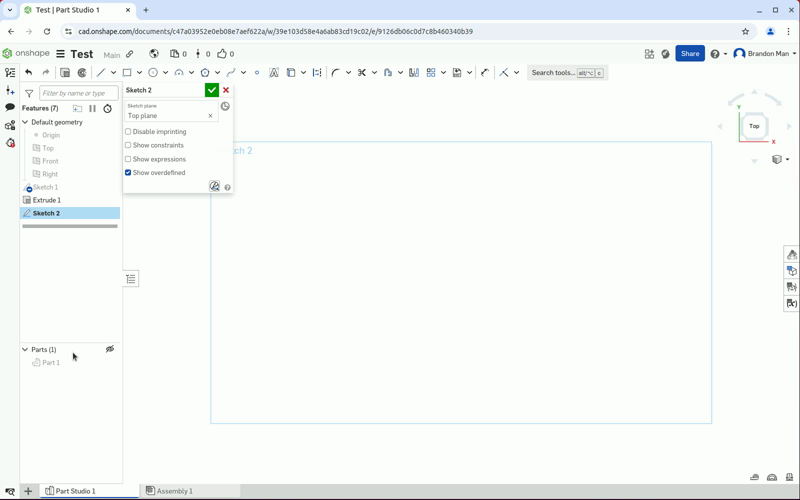
key(l)
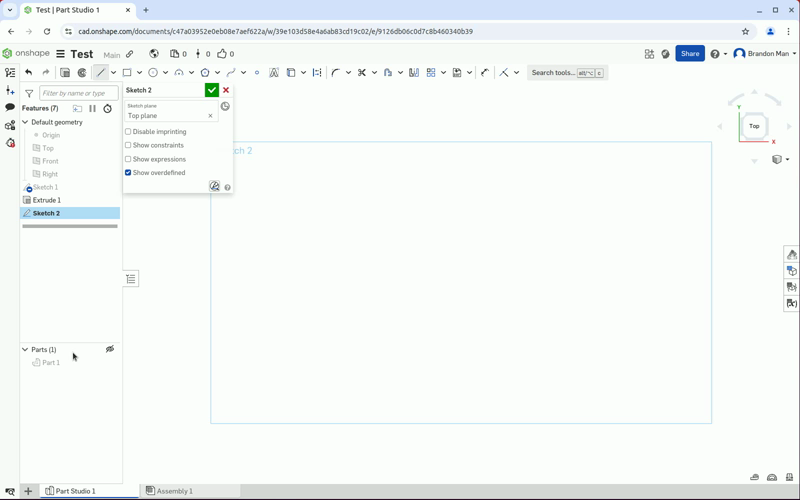
key_down(shift)
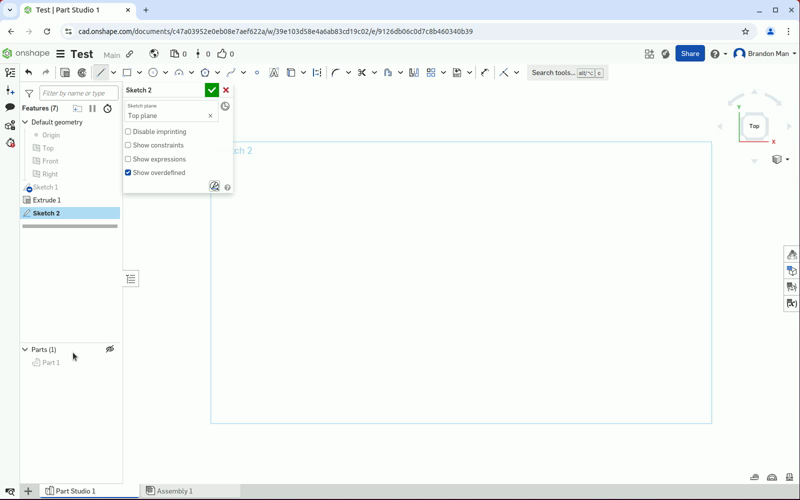
mouse_move(422, 313)
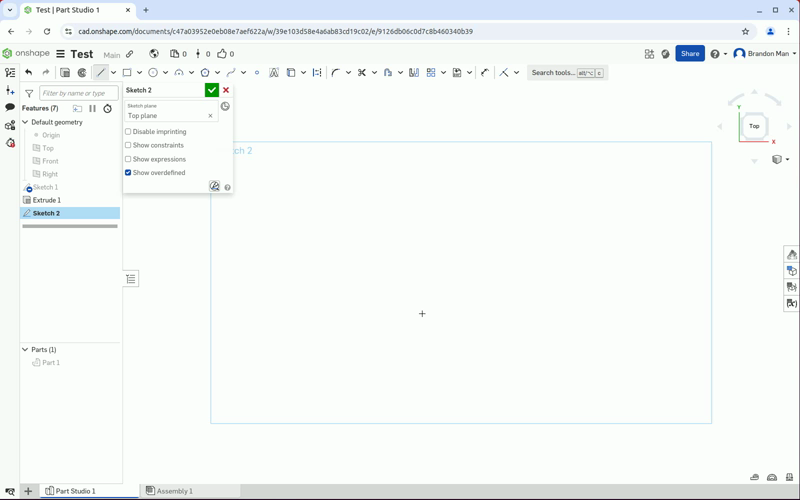
click(422, 313)
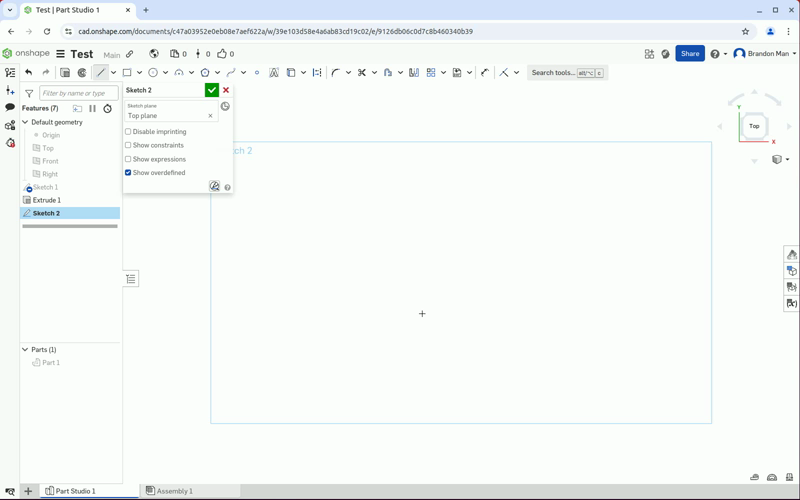
key_up(shift)
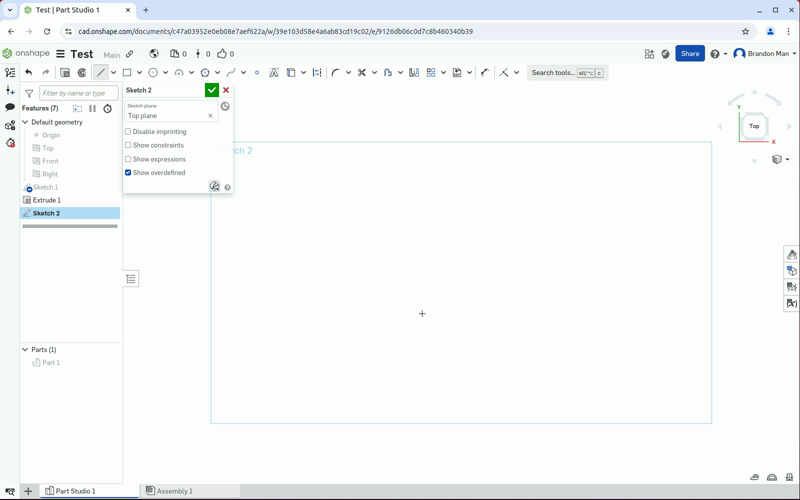
key_down(shift)
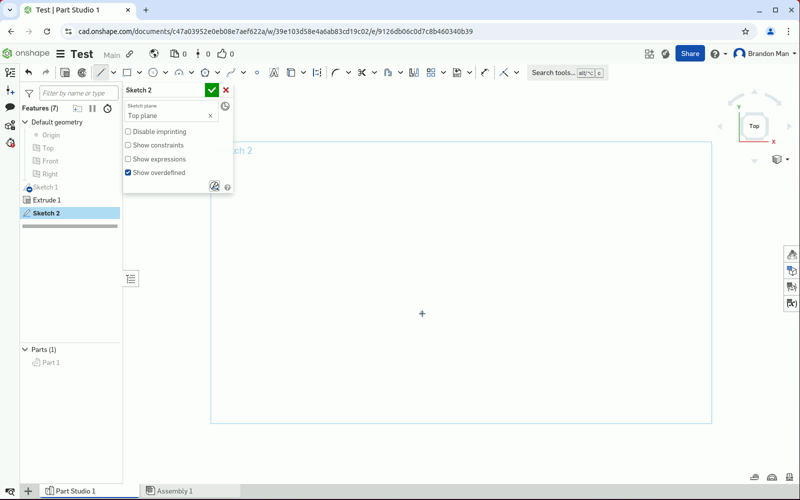
mouse_move(452, 313)
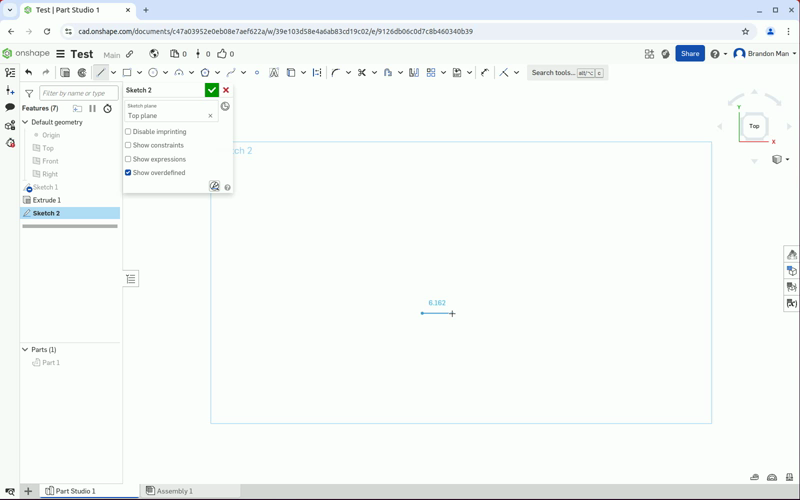
mouse_move(445, 313)
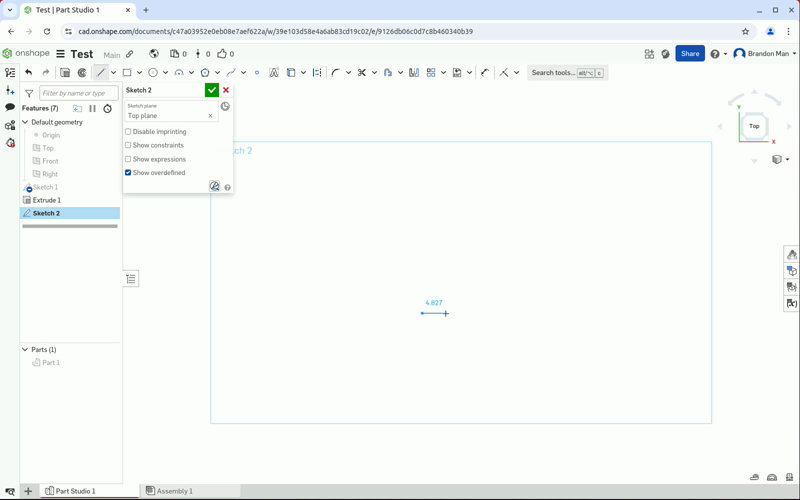
click(445, 313)
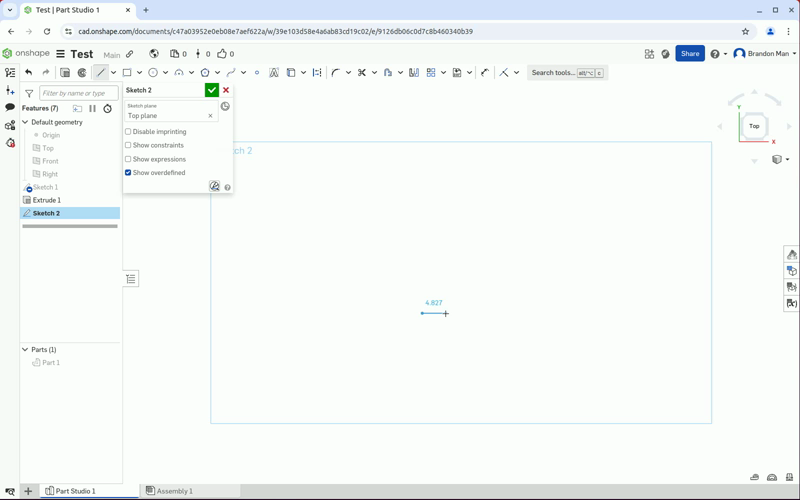
key_up(shift)
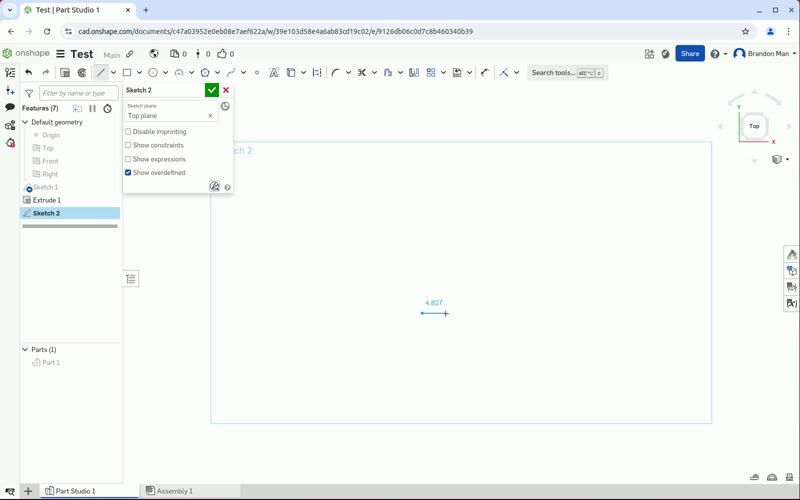
key_down(shift)
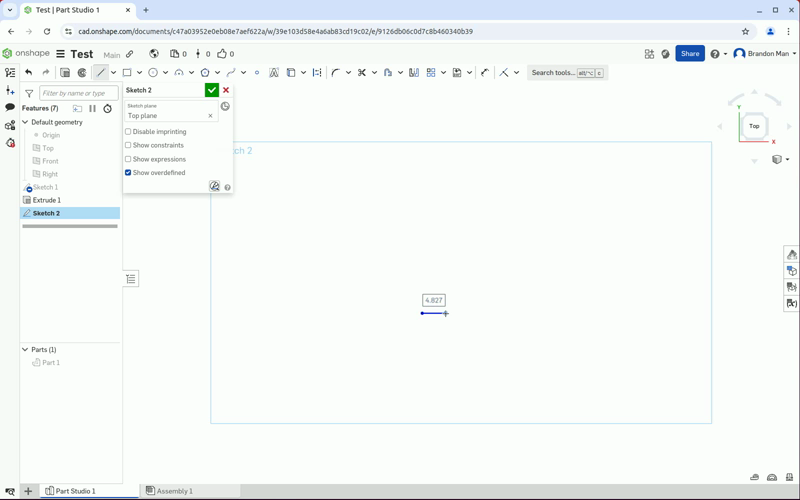
mouse_move(445, 233)
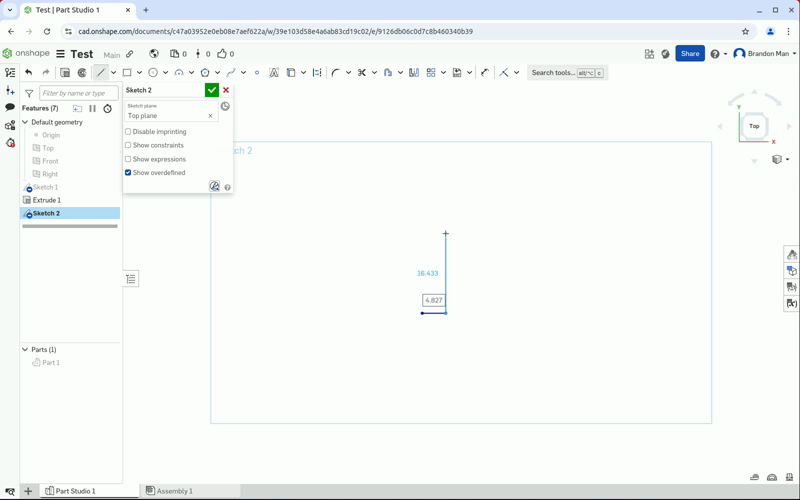
click(445, 233)
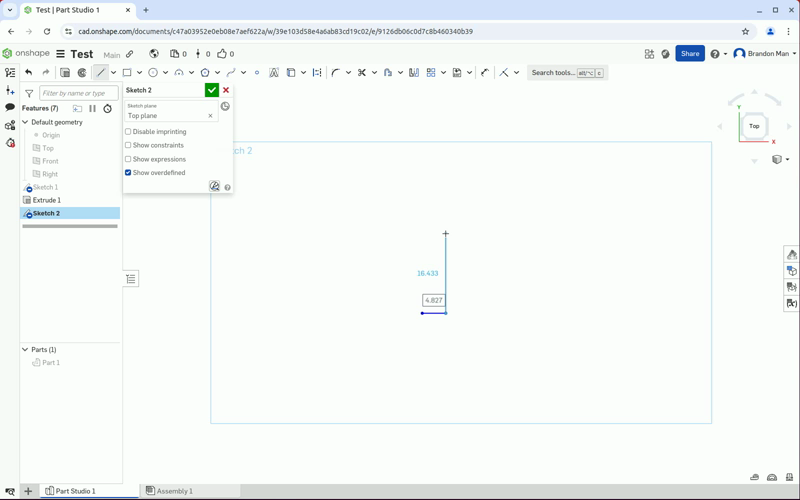
key_up(shift)
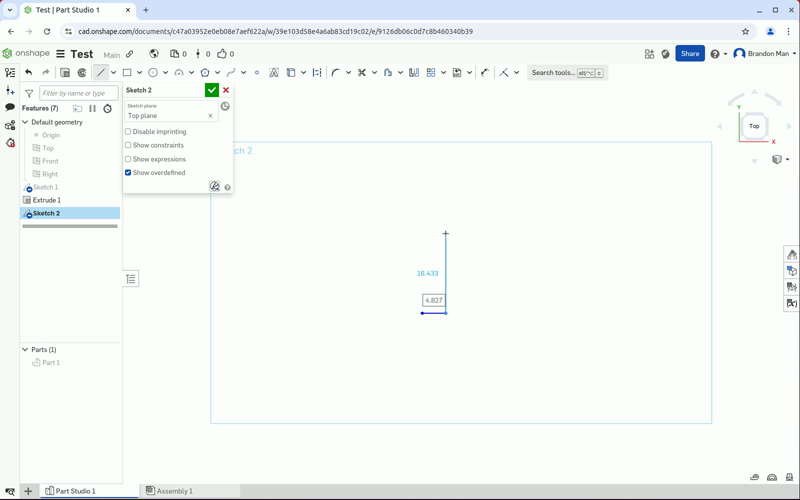
key_down(shift)
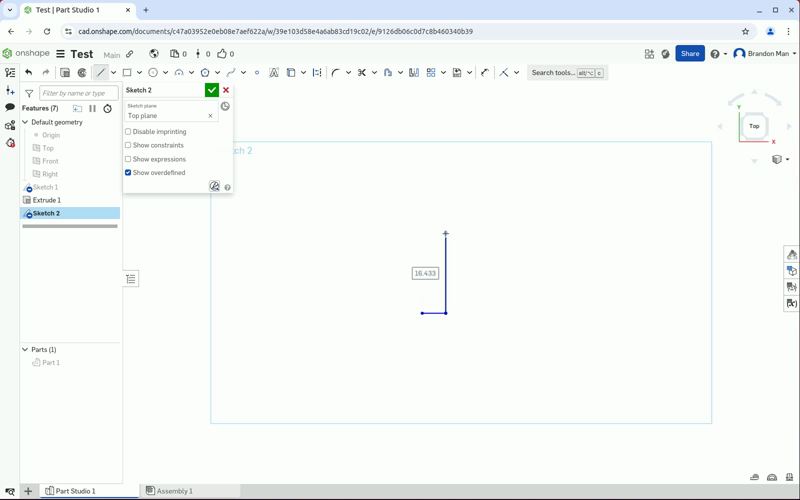
mouse_move(475, 233)
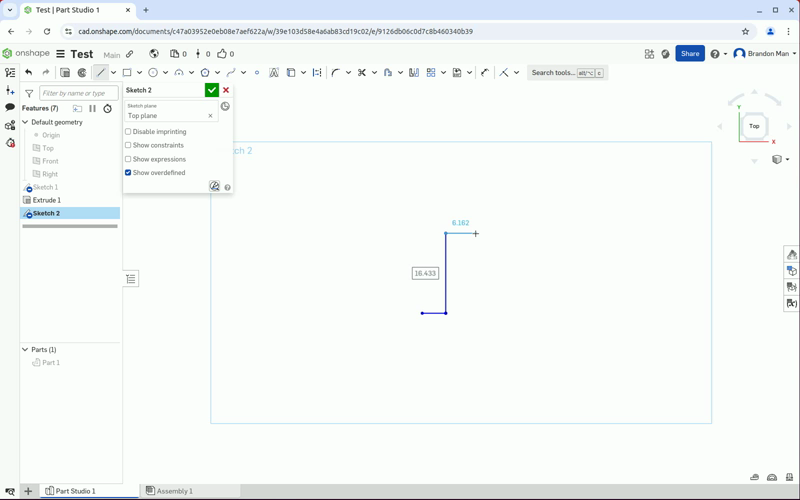
mouse_move(422, 233)
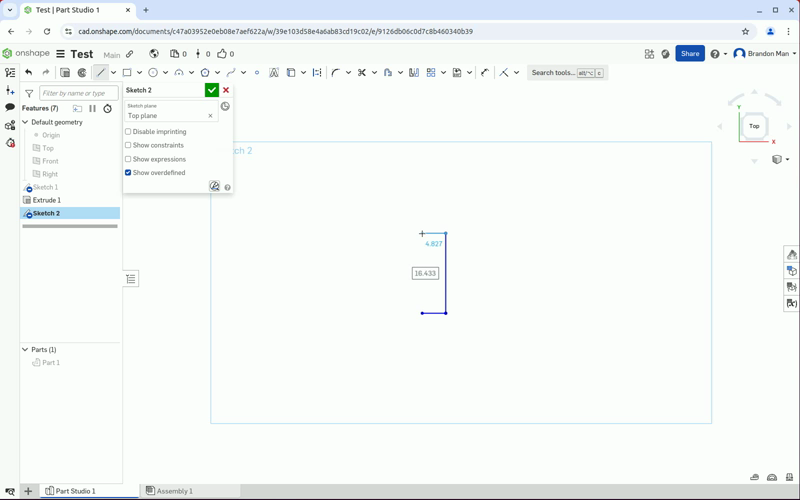
click(422, 233)
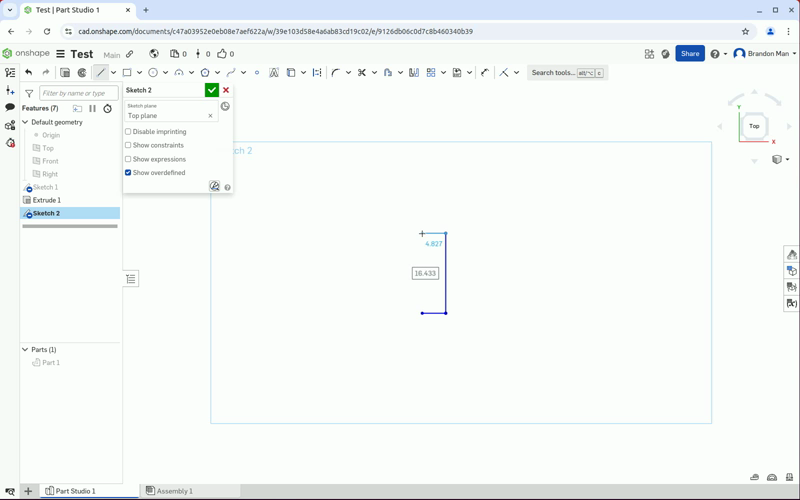
key_up(shift)
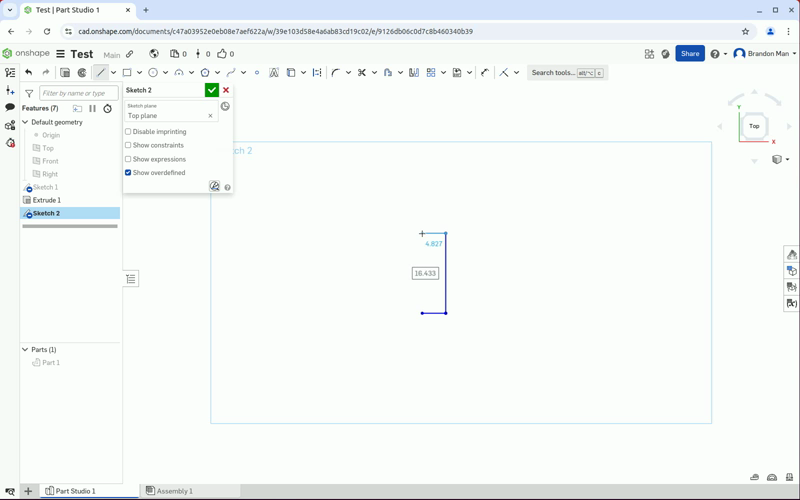
key_down(shift)
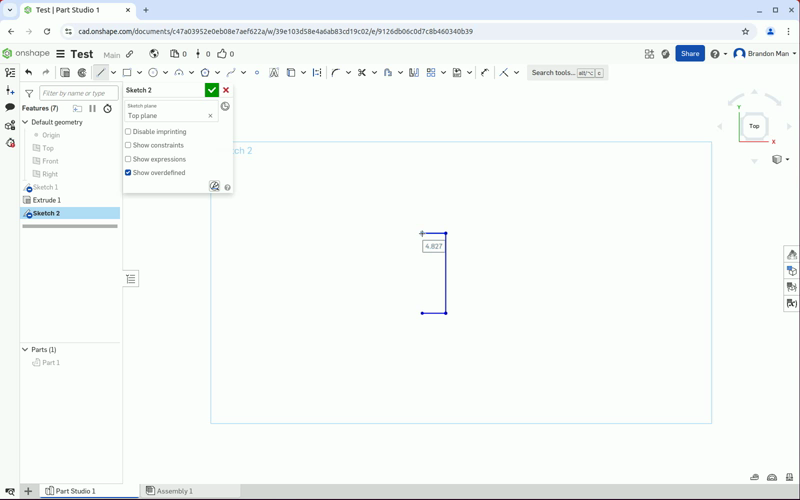
mouse_move(422, 313)
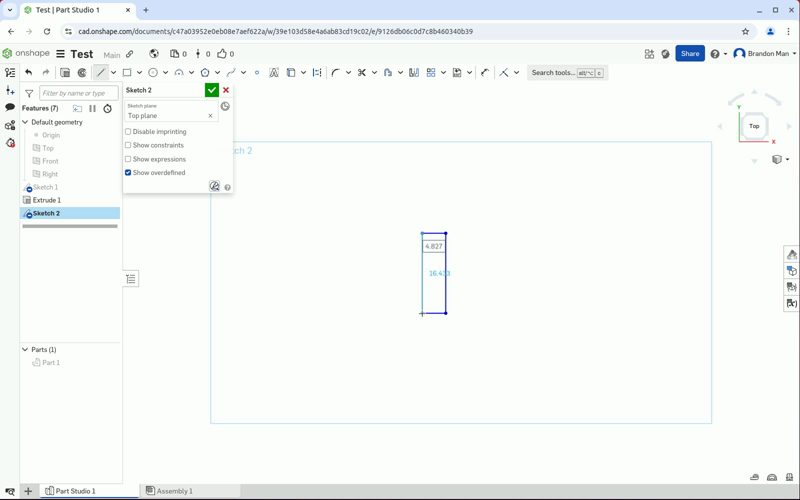
key_up(shift)
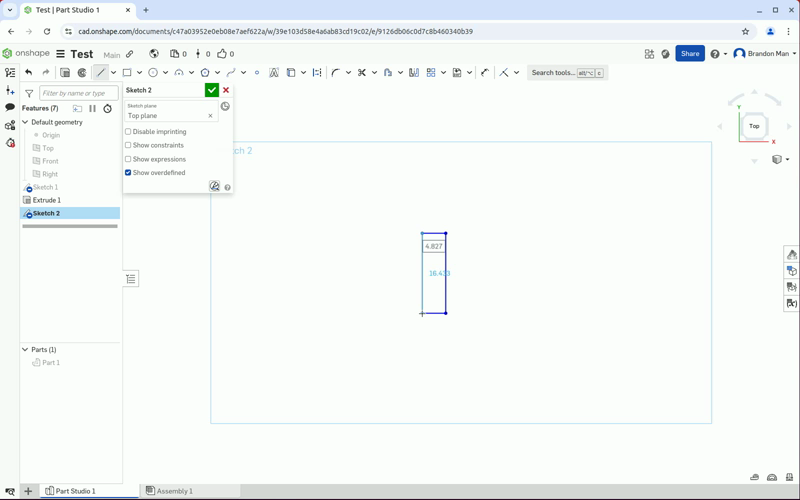
click(422, 313)
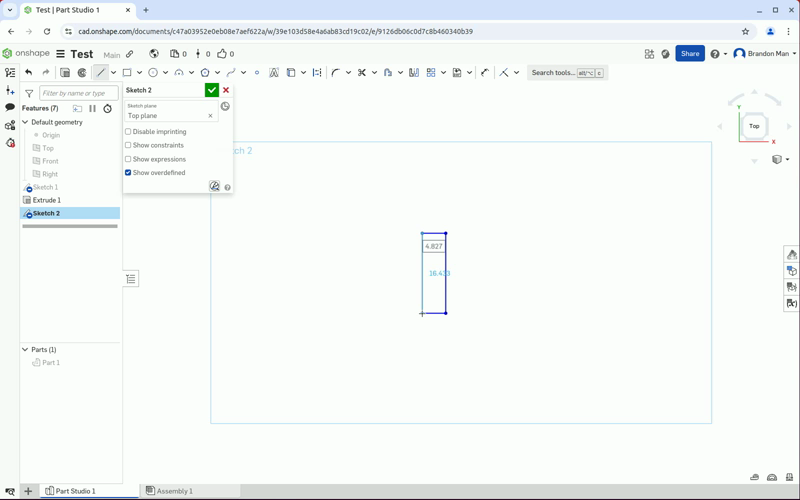
key(esc)
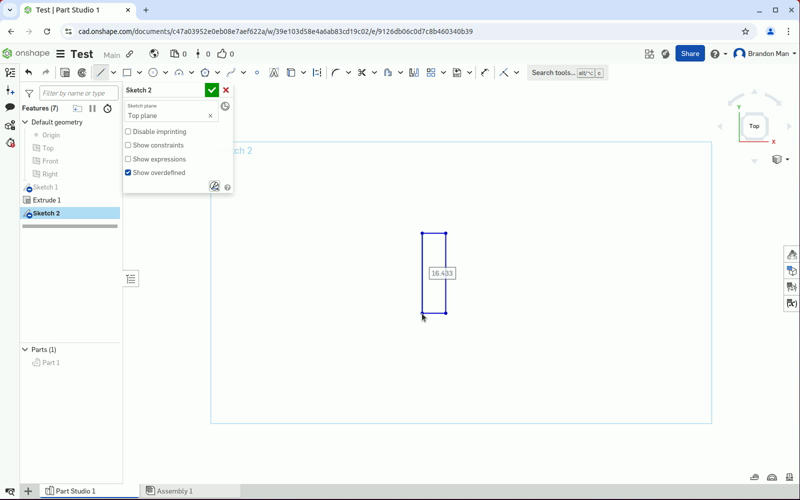
mouse_move(439, 250)
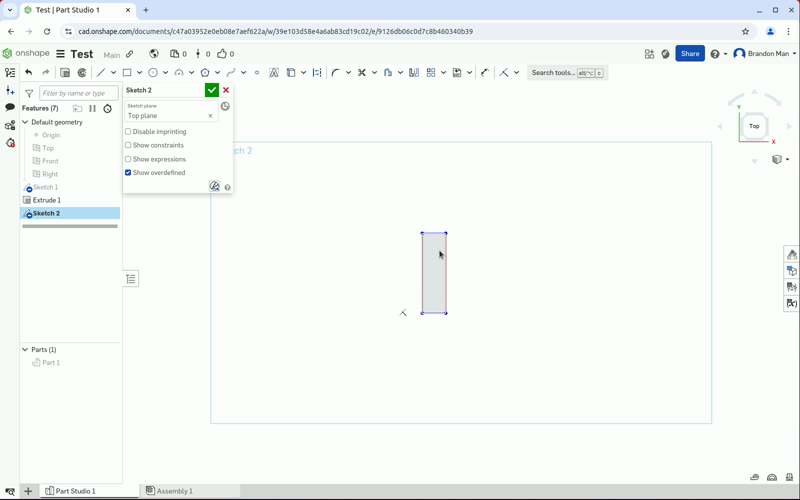
click(439, 250)
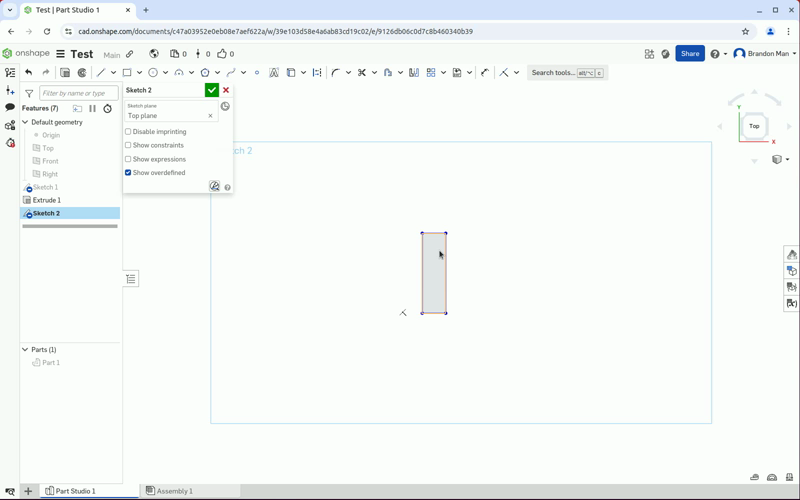
mouse_move(73, 352)
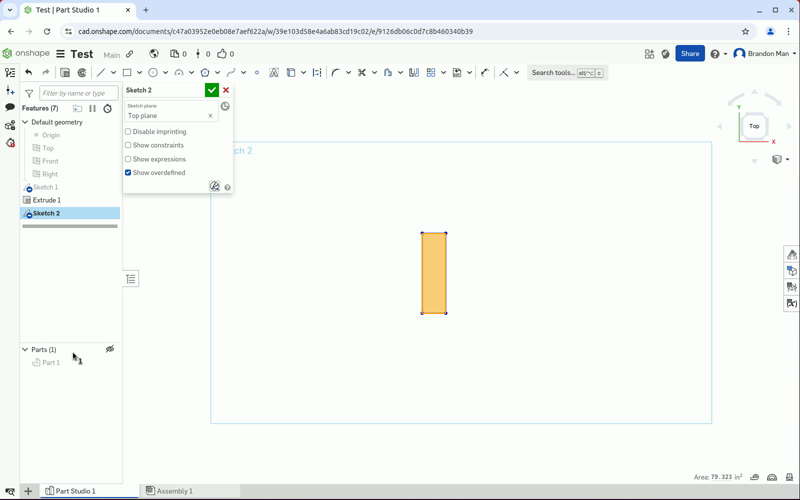
key(shift+y)
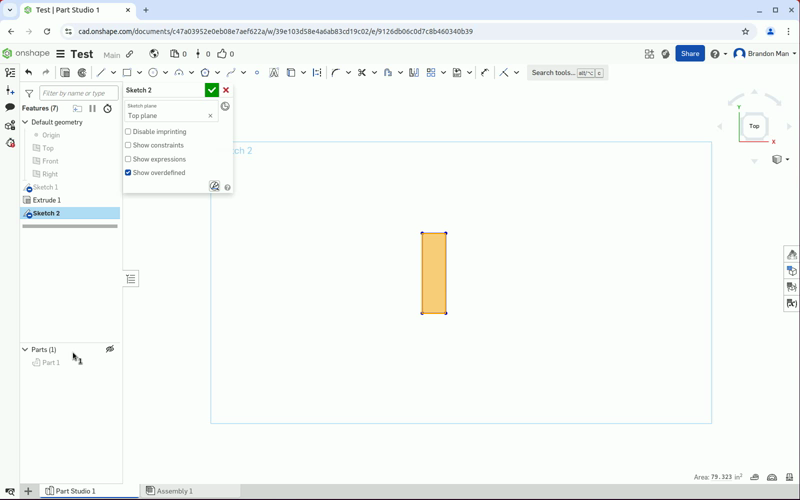
key(shift+e)
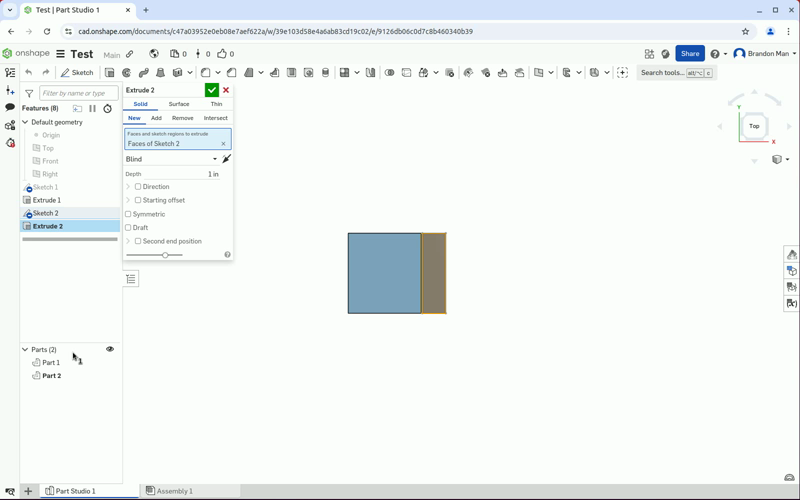
mouse_move(143, 106)
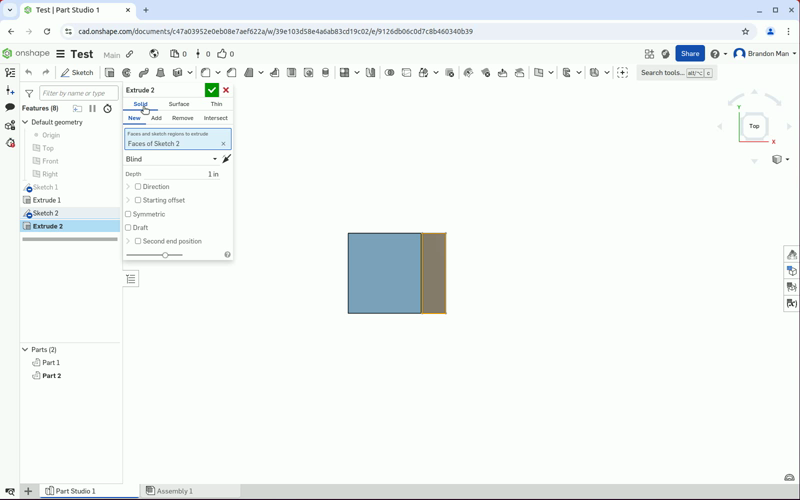
click(143, 106)
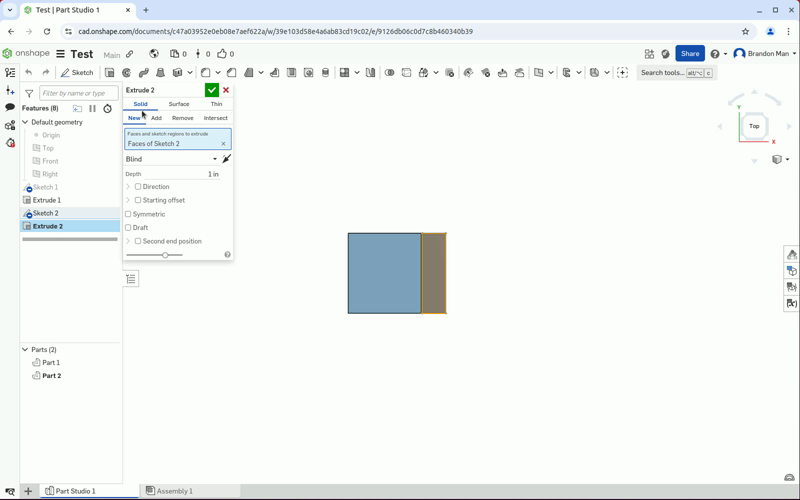
mouse_move(137, 120)
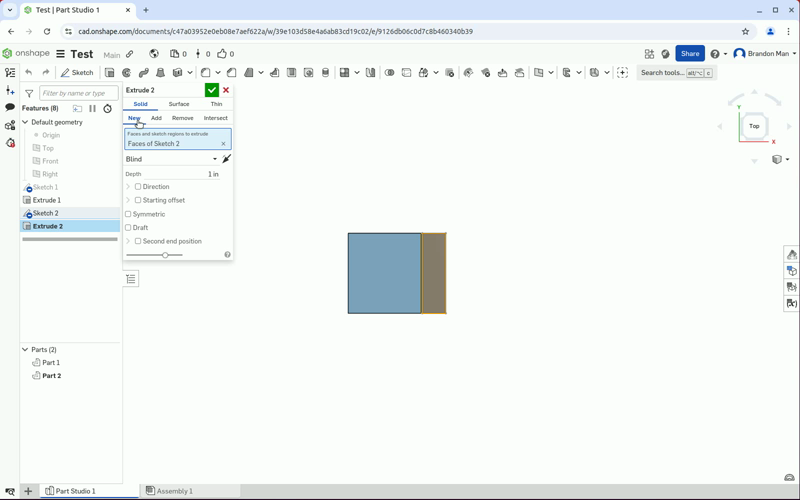
click(137, 120)
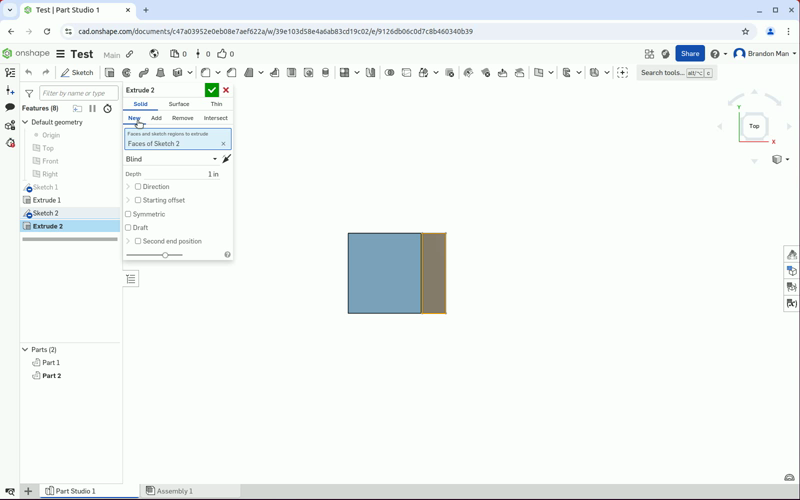
key(tab, 4)
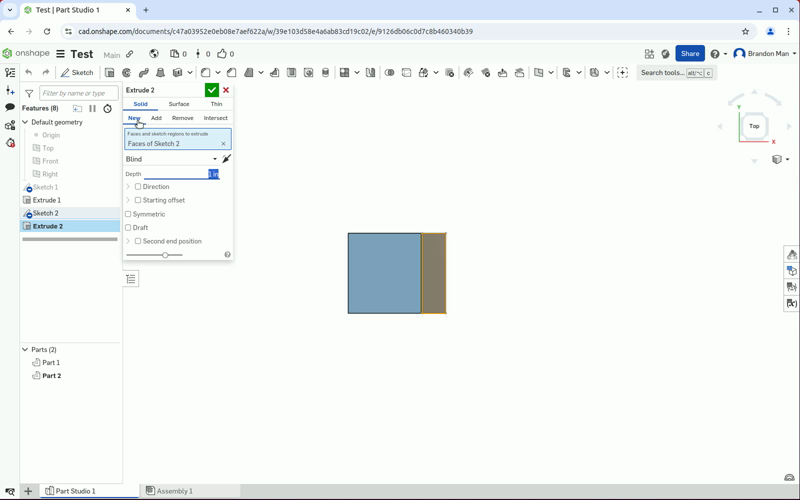
text(17.331)
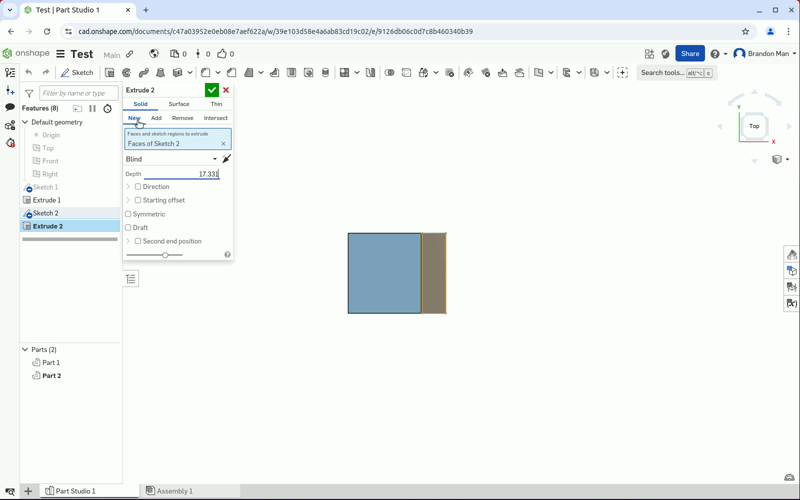
key(enter)
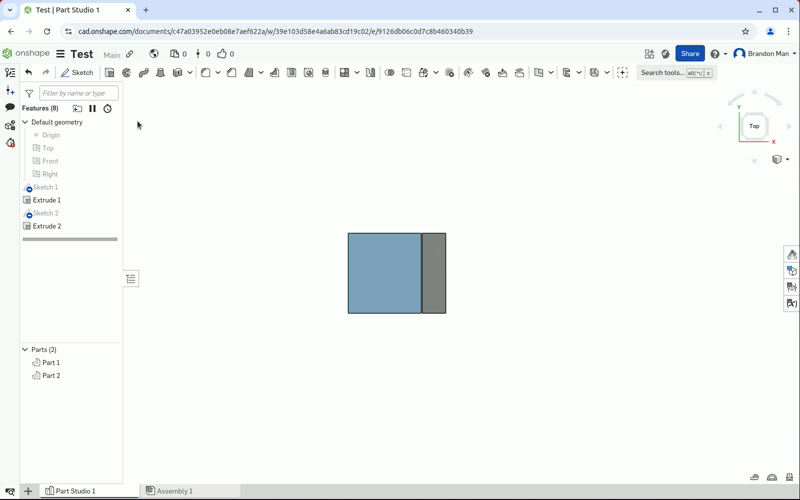
key(shift+h)
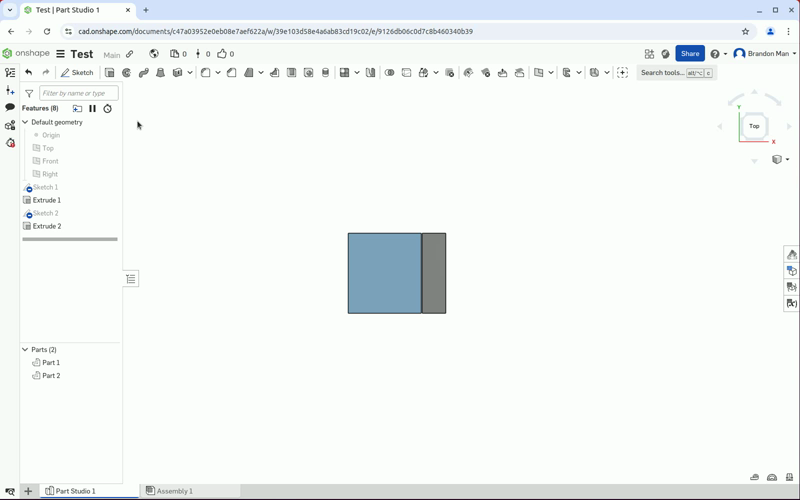
key(shift+h)
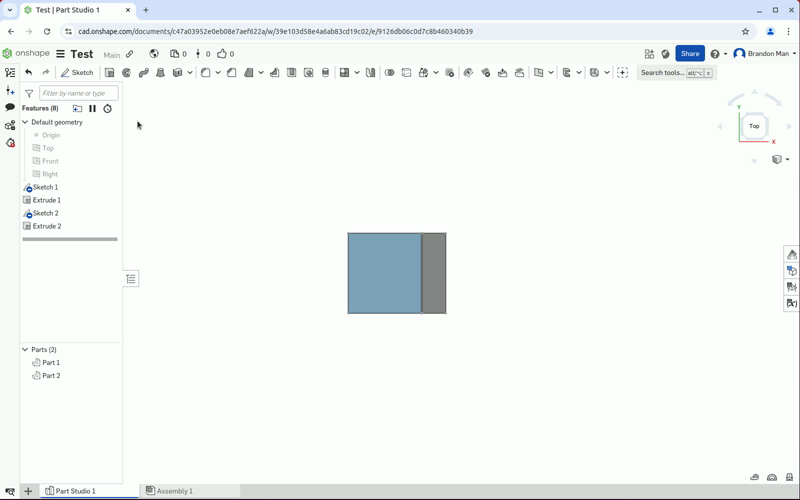
key(shift+7)
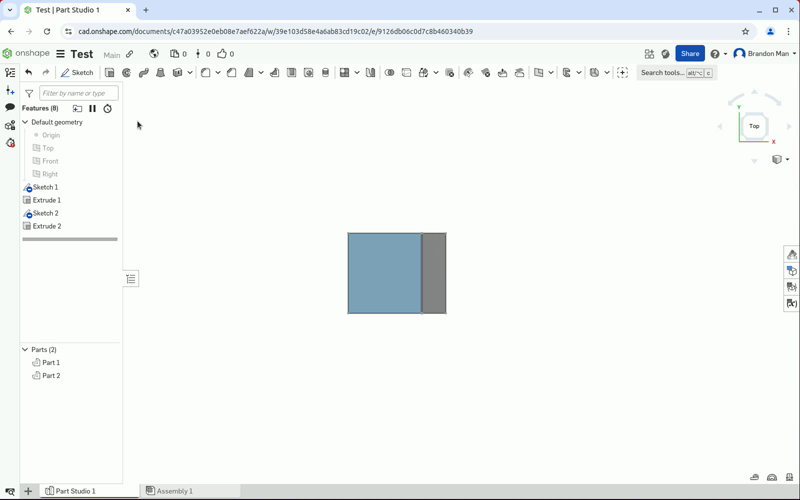
key(up, 3)
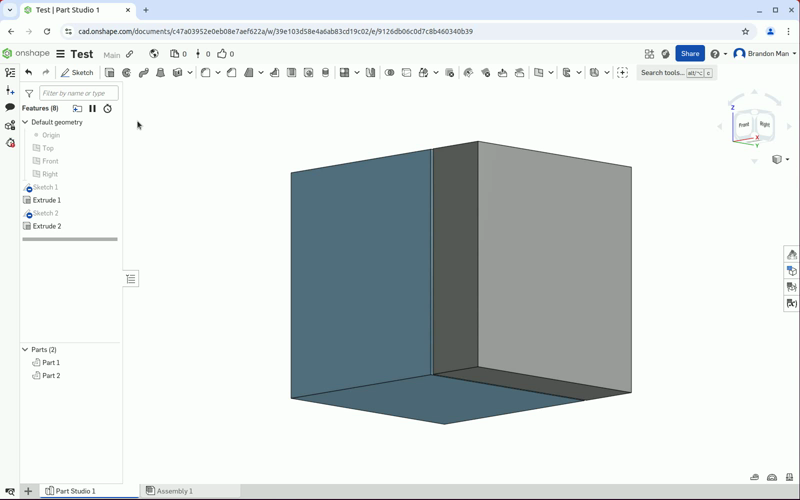
key(left, 3)
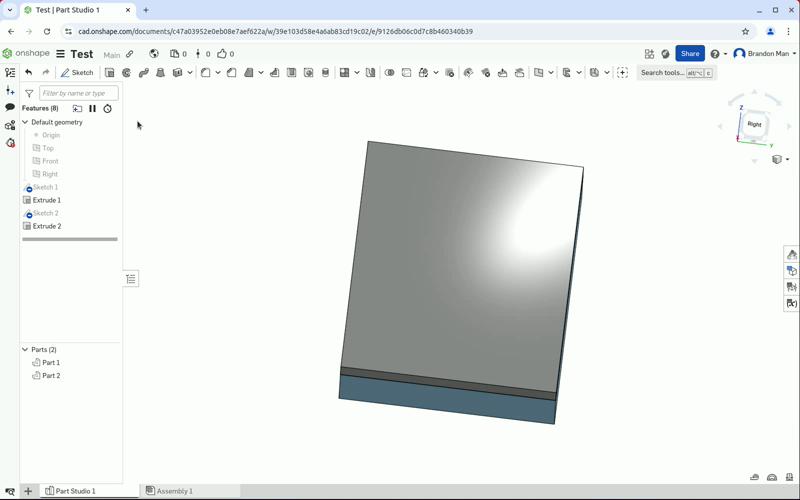
key(right, 3)
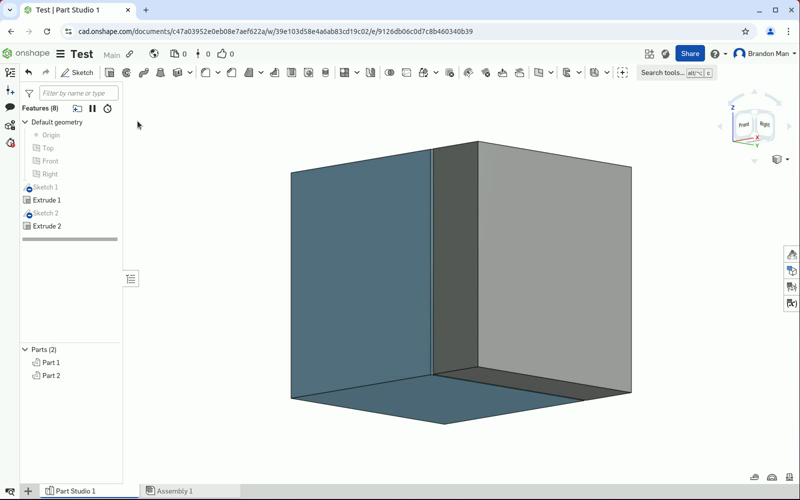
key(down, 3)
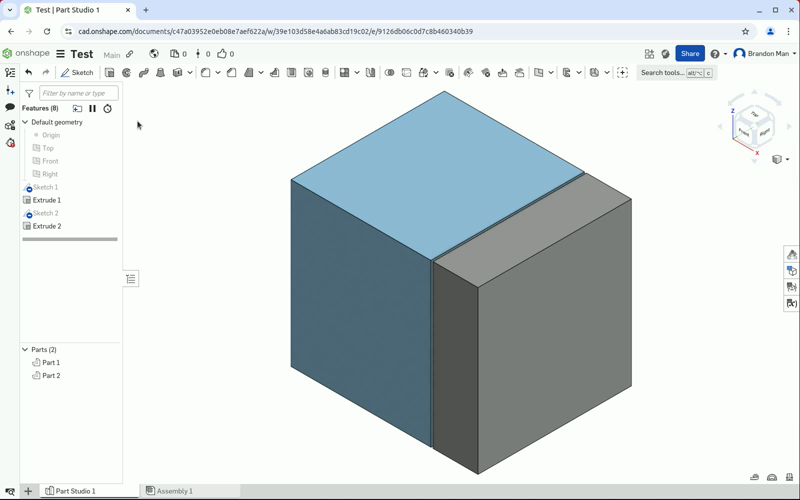
mouse_move(73, 189)
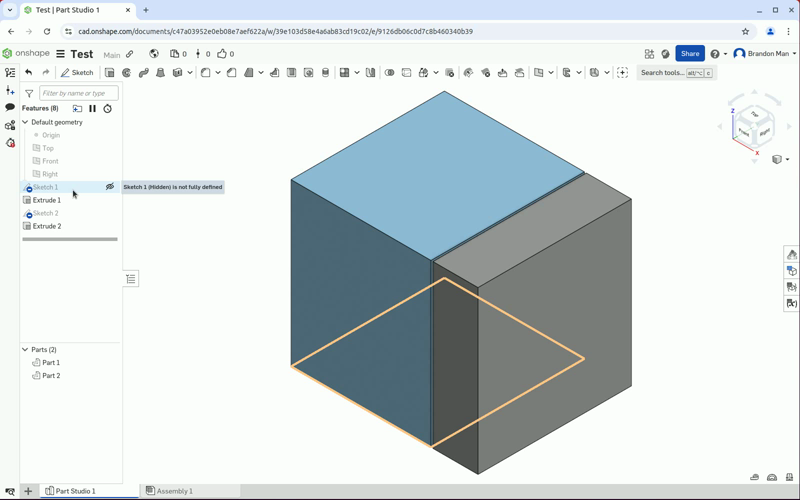
click(73, 189)